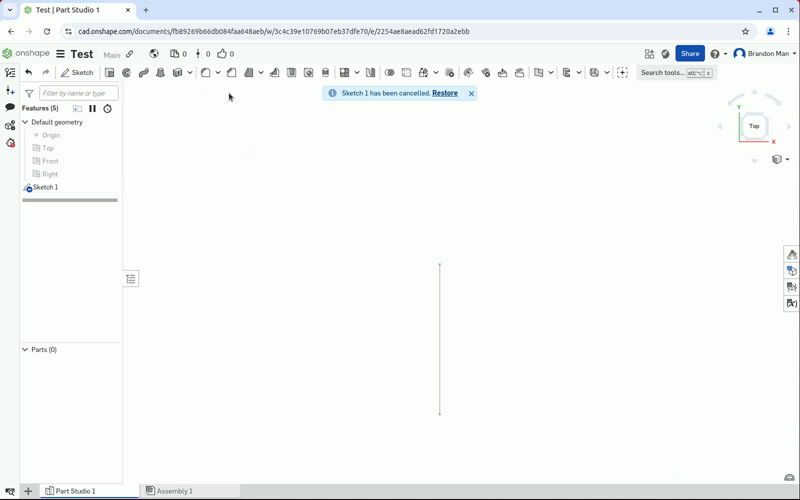
key(shift+h)
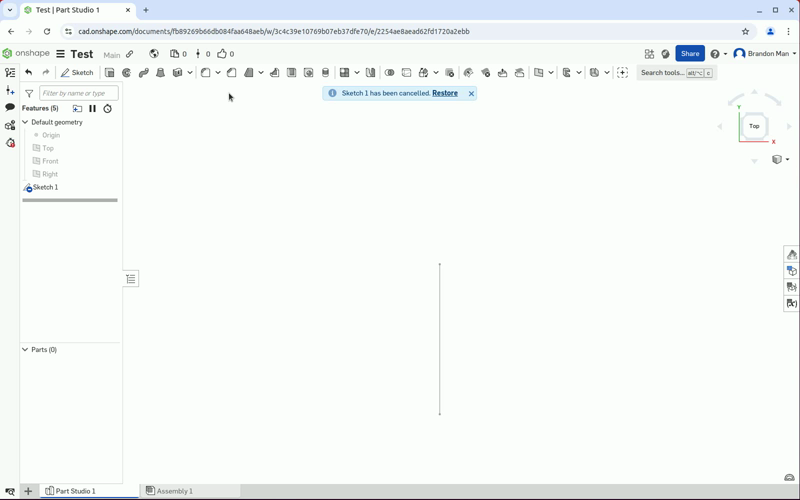
key(shift+s)
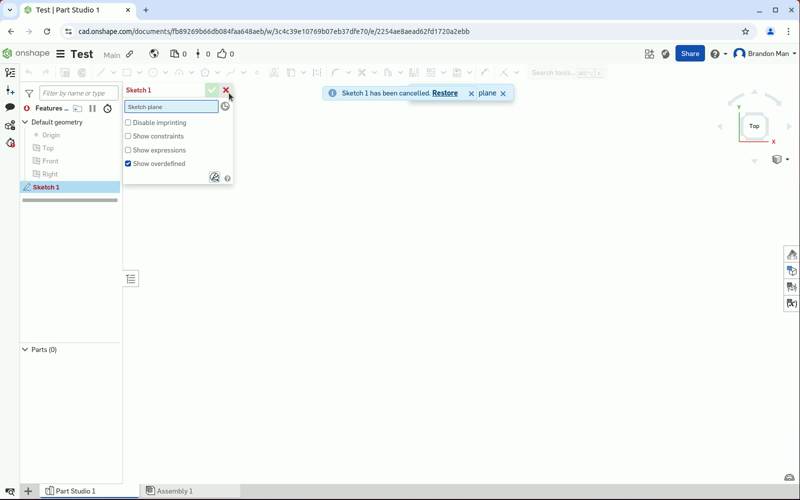
mouse_move(73, 150)
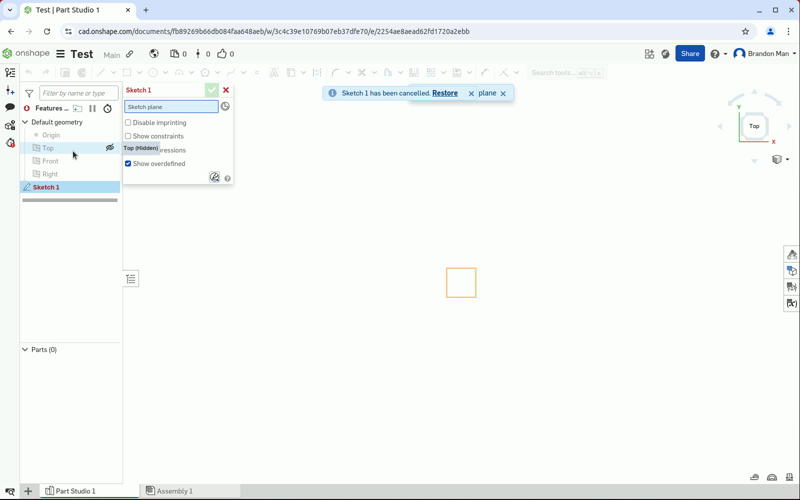
click(73, 150)
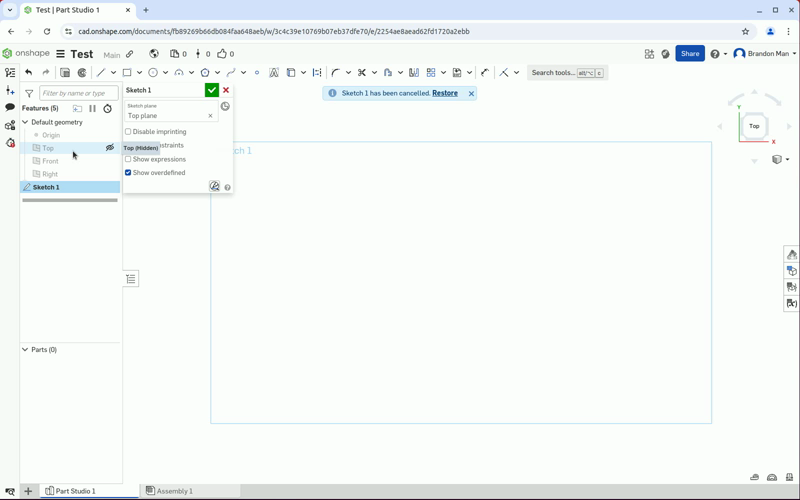
mouse_move(73, 352)
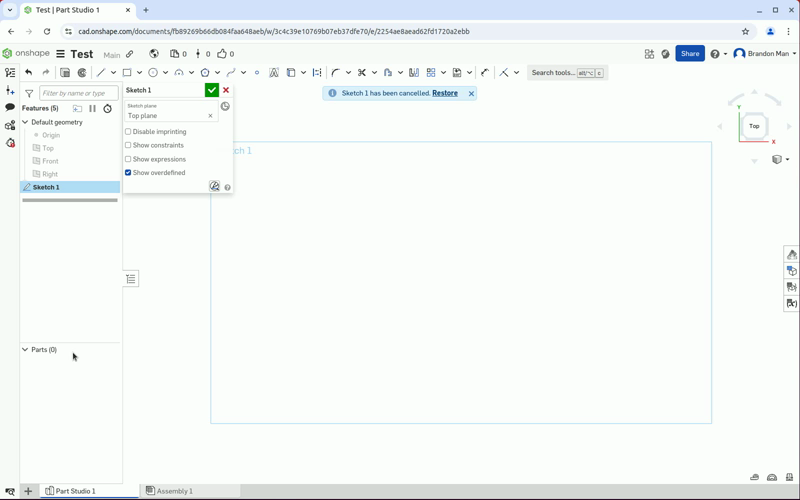
key(y)
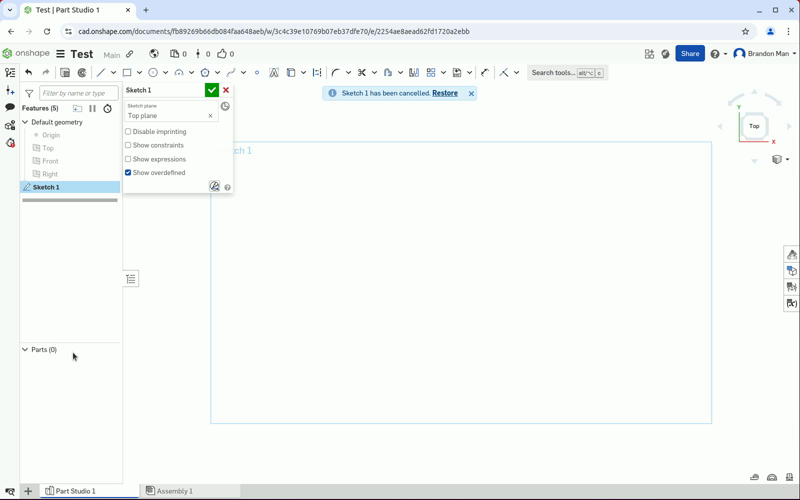
key(c)
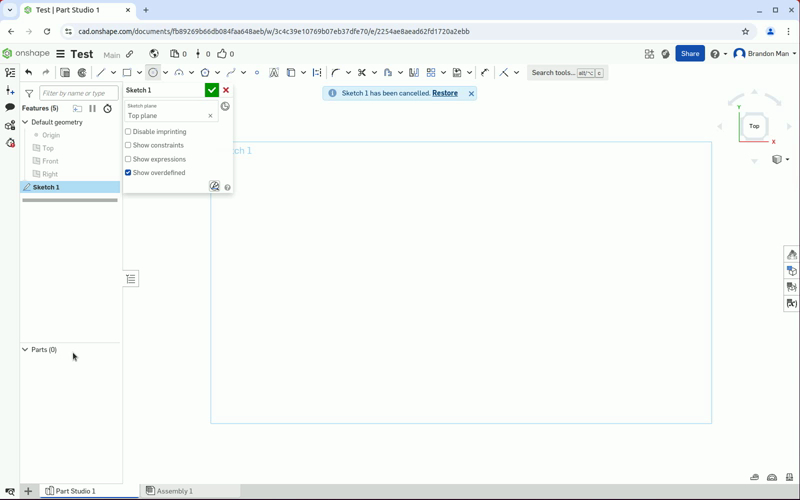
key_down(shift)
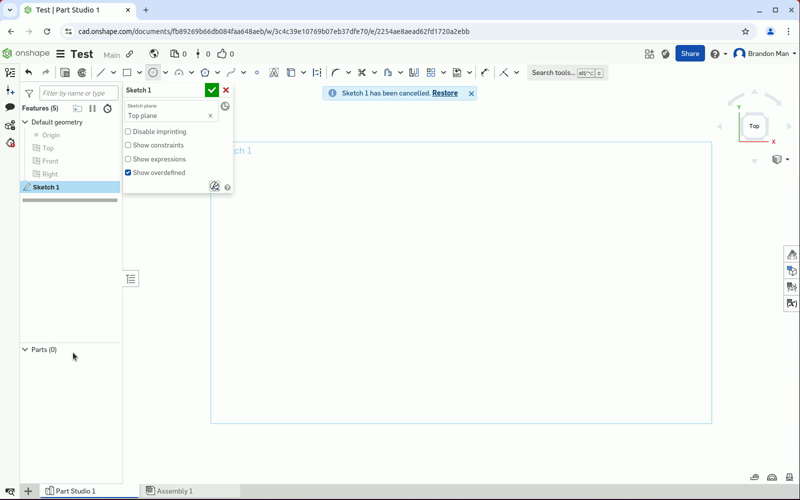
mouse_move(388, 211)
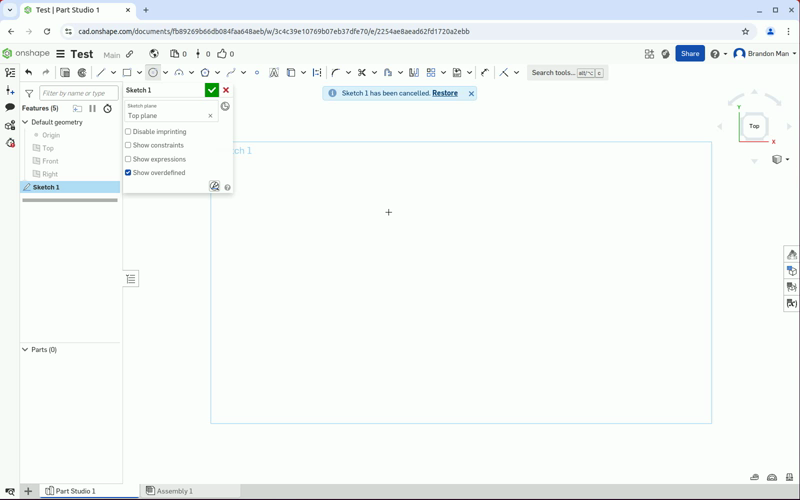
click(388, 211)
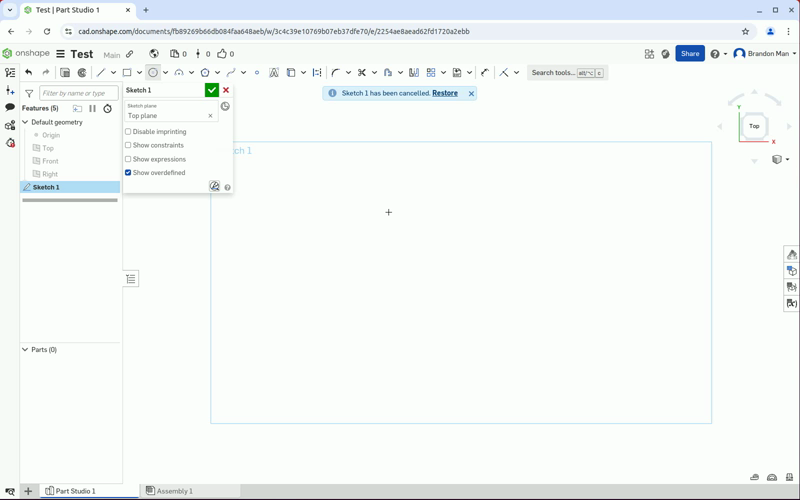
key_up(shift)
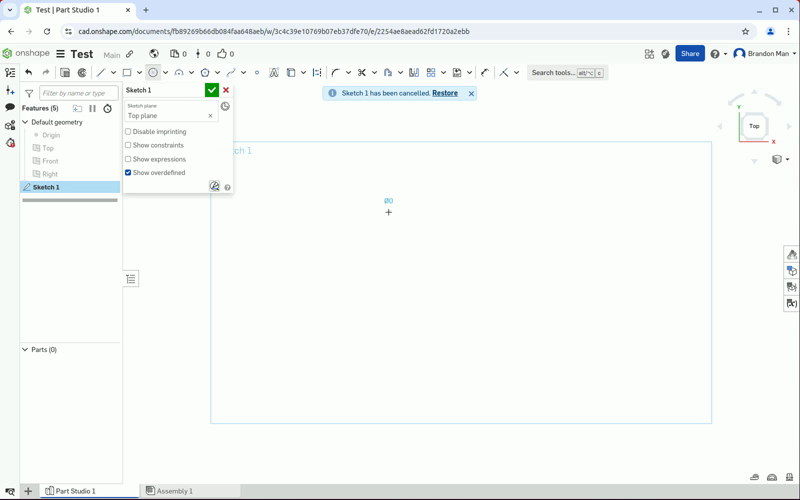
mouse_move(425, 211)
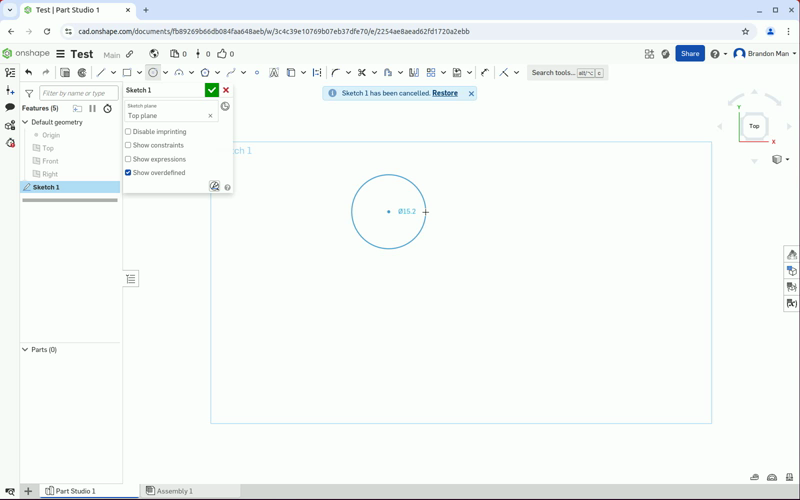
click(425, 211)
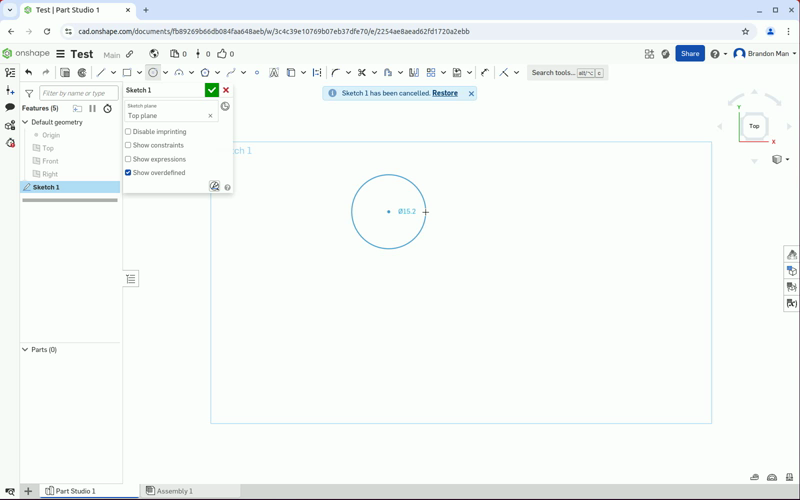
key(esc)
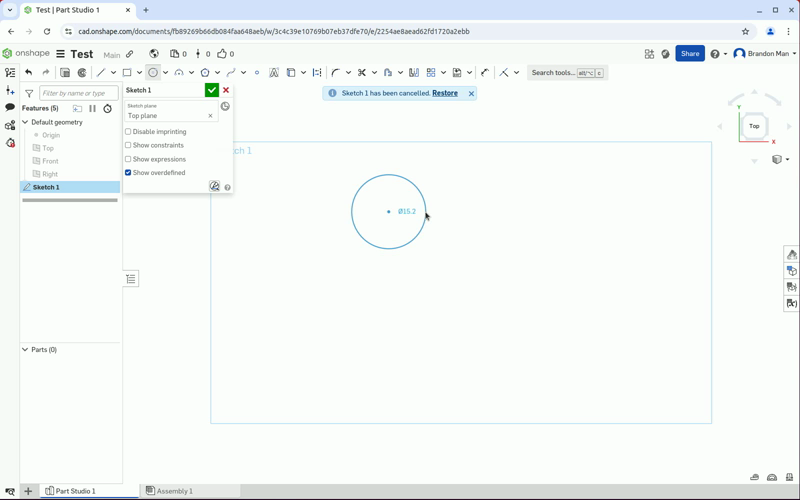
mouse_move(413, 192)
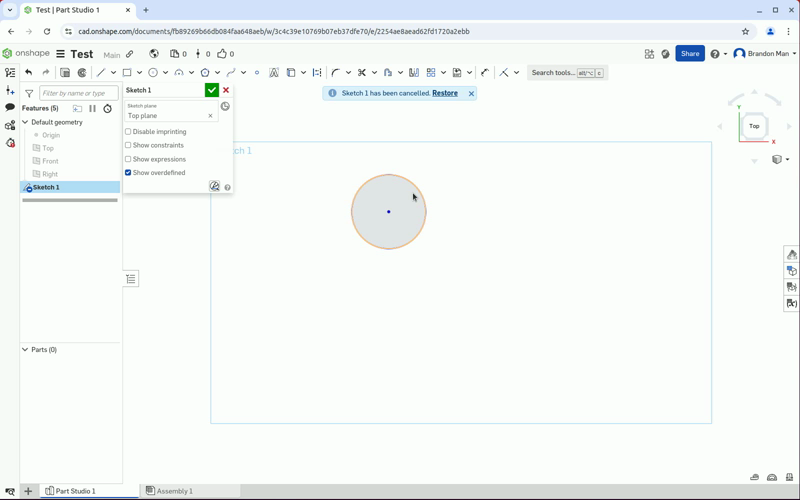
click(413, 192)
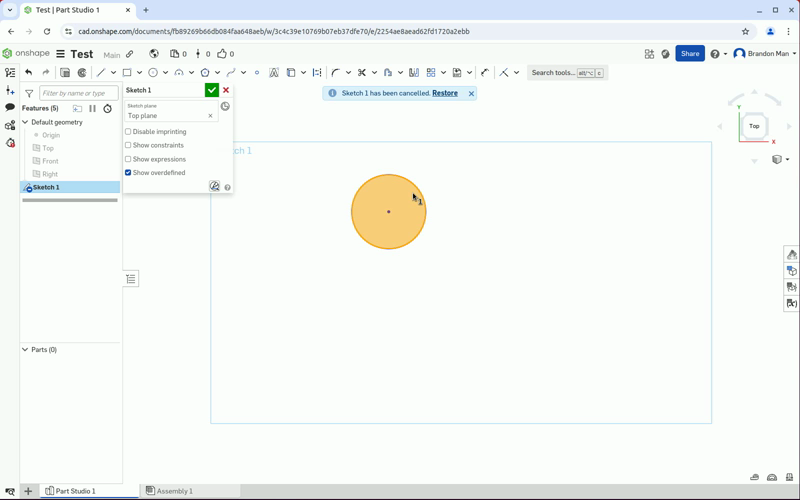
mouse_move(73, 352)
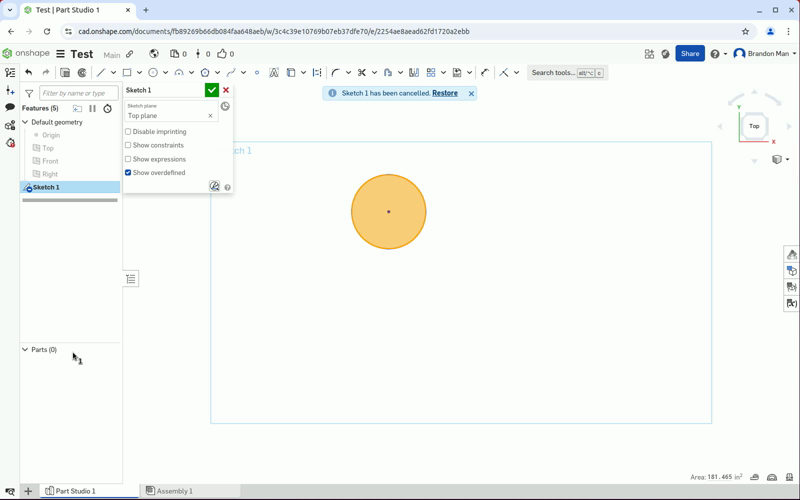
key(shift+y)
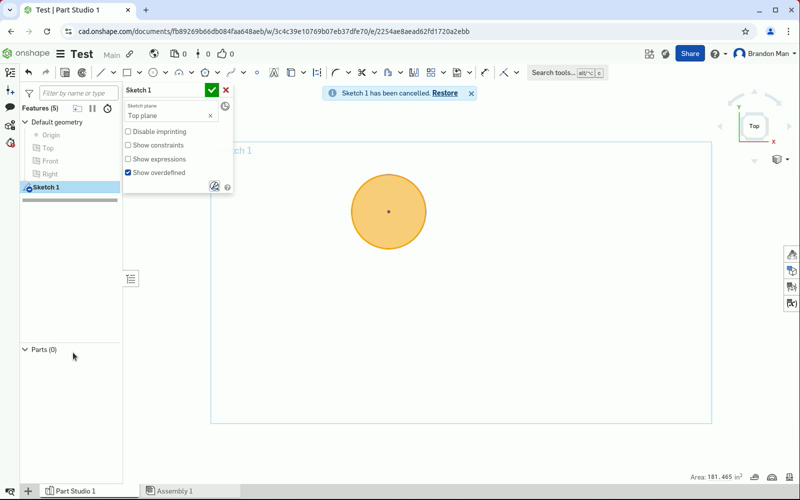
key(shift+e)
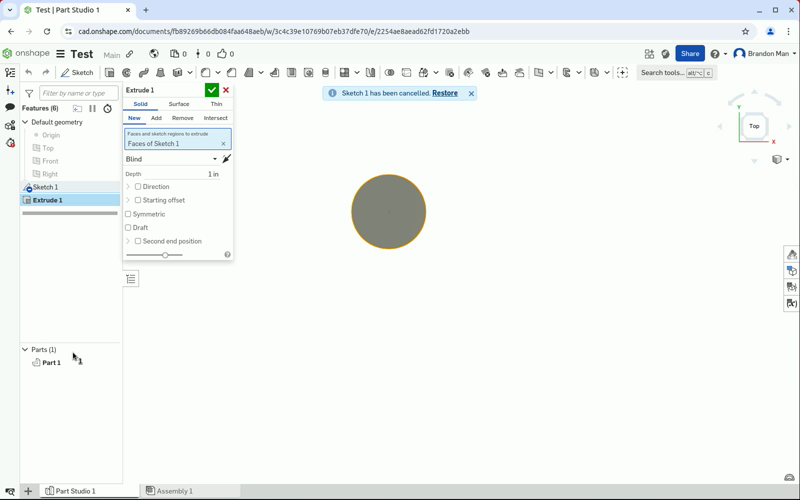
mouse_move(143, 106)
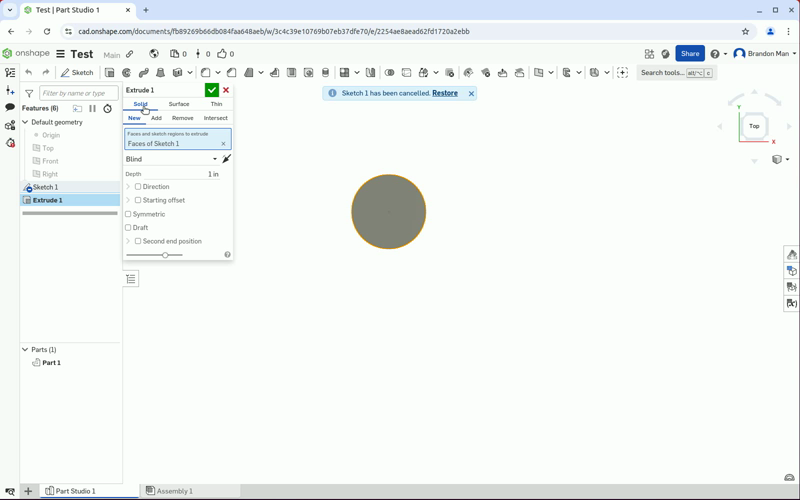
click(143, 106)
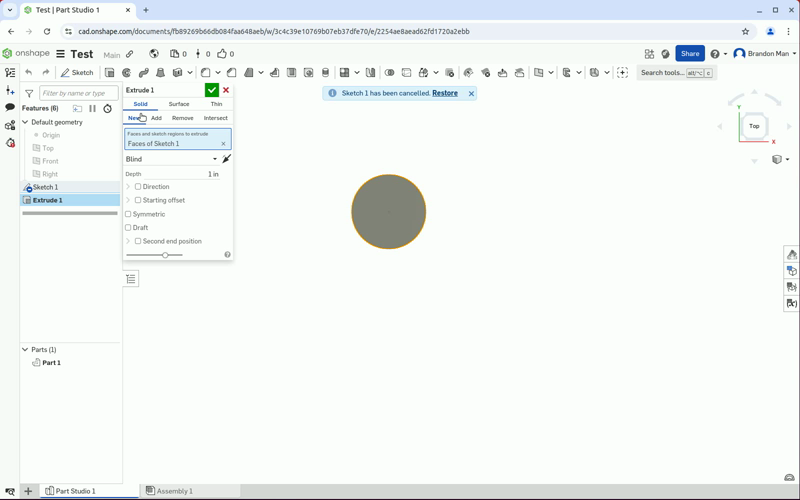
mouse_move(137, 120)
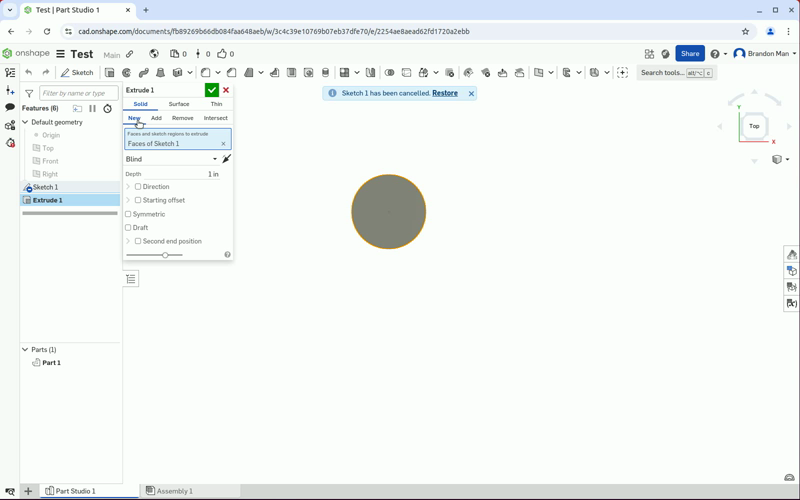
click(137, 120)
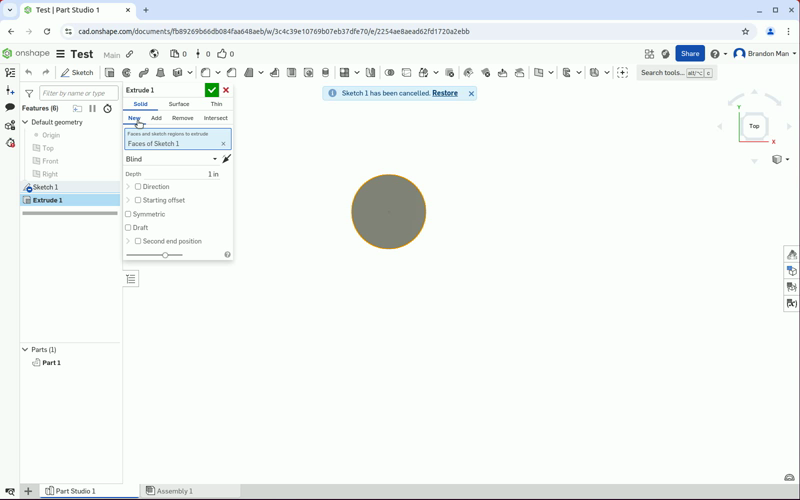
key(tab, 4)
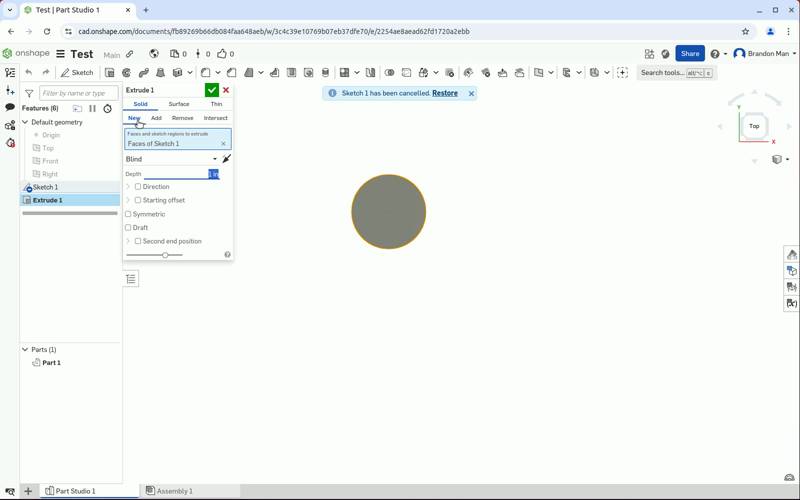
text(-0.241)
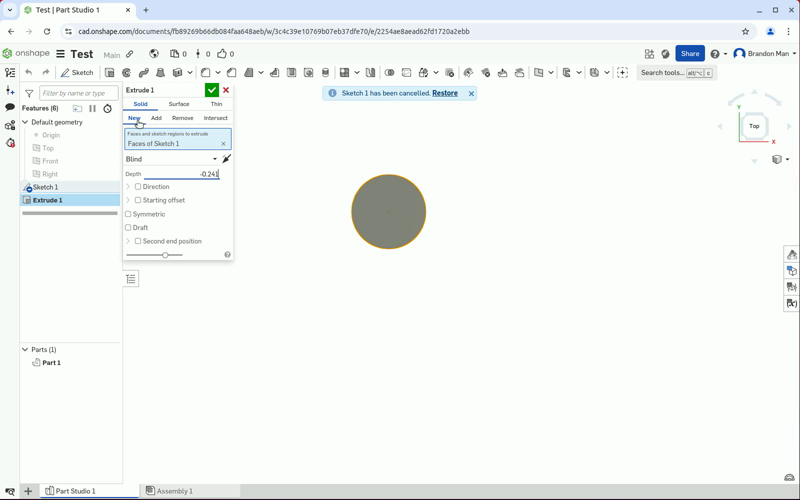
key(enter)
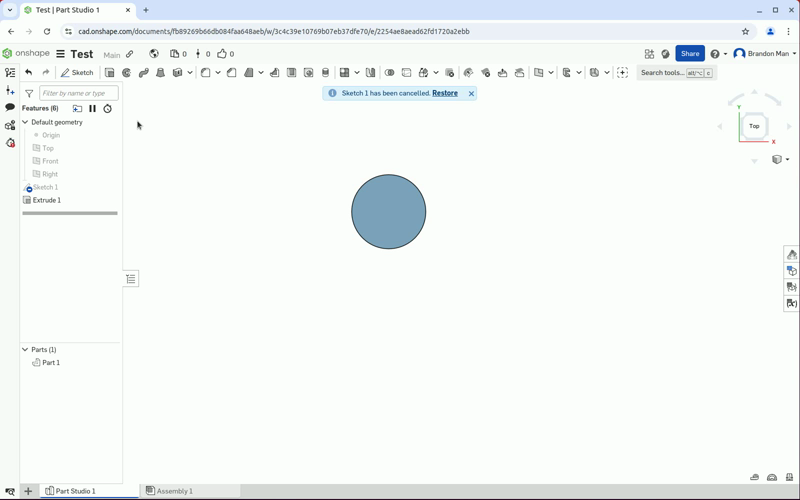
key(shift+h)
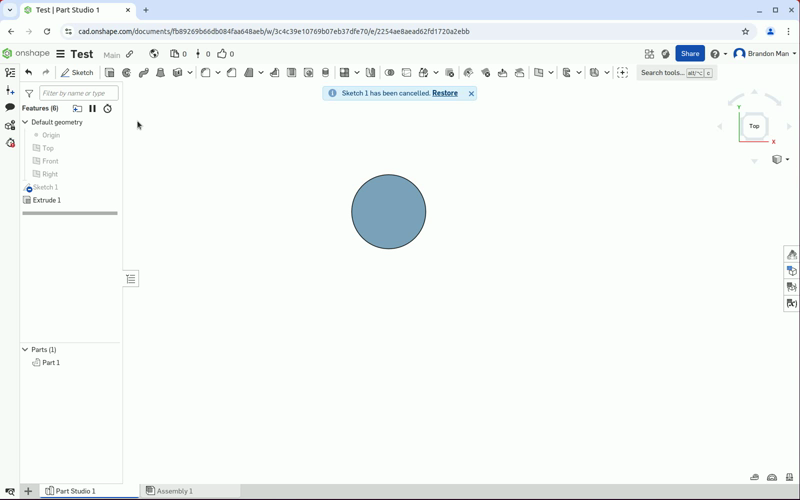
key(shift+h)
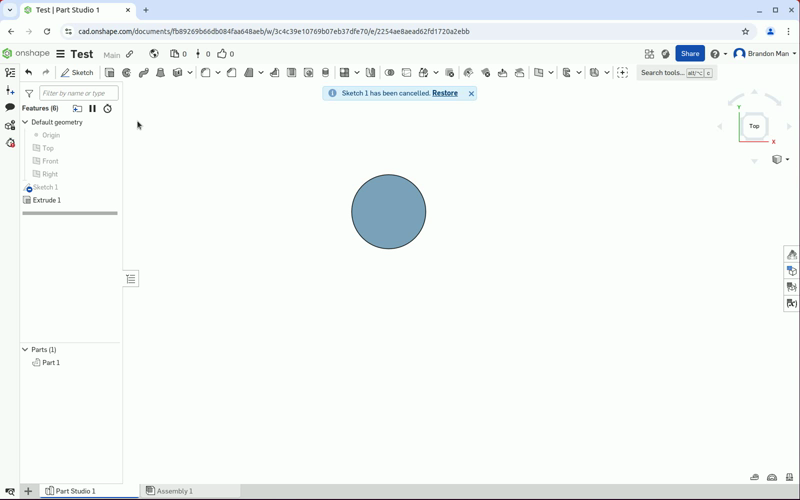
mouse_move(73, 189)
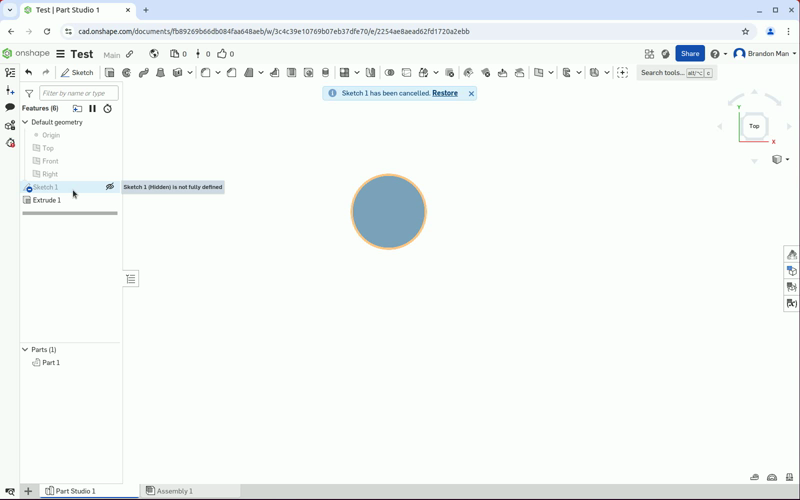
click(73, 189)
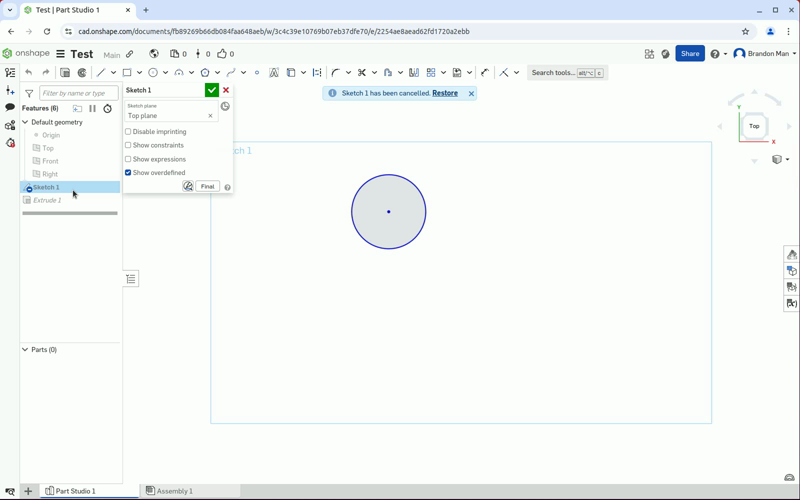
mouse_move(229, 92)
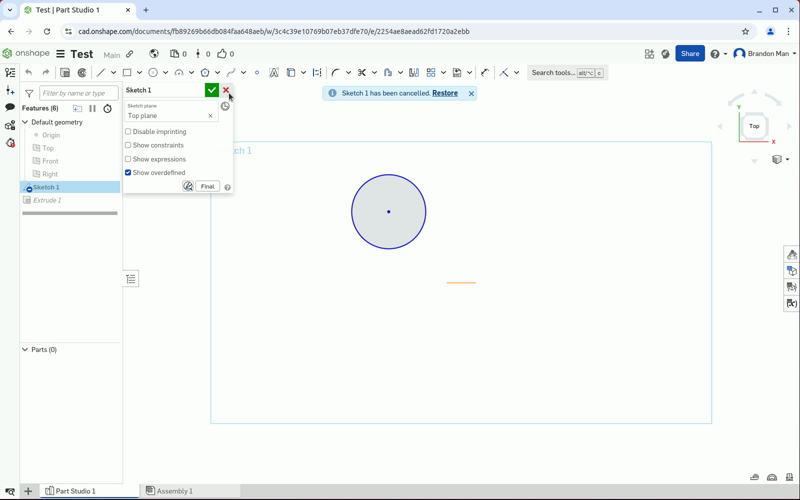
click(229, 92)
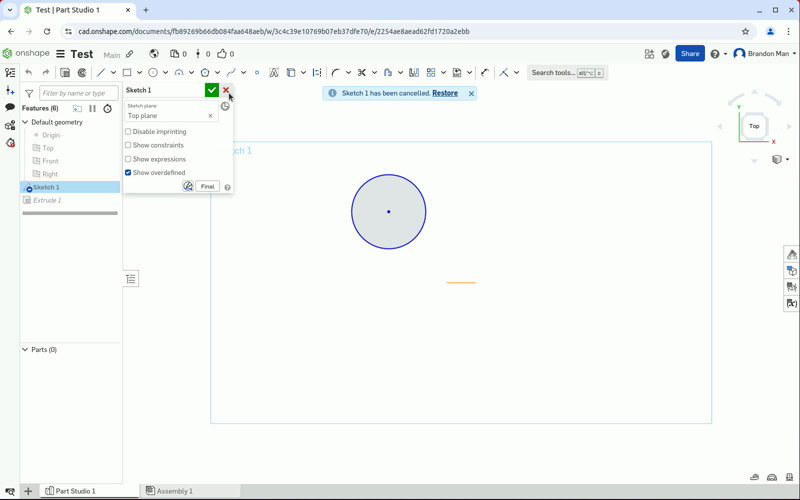
key(shift+s)
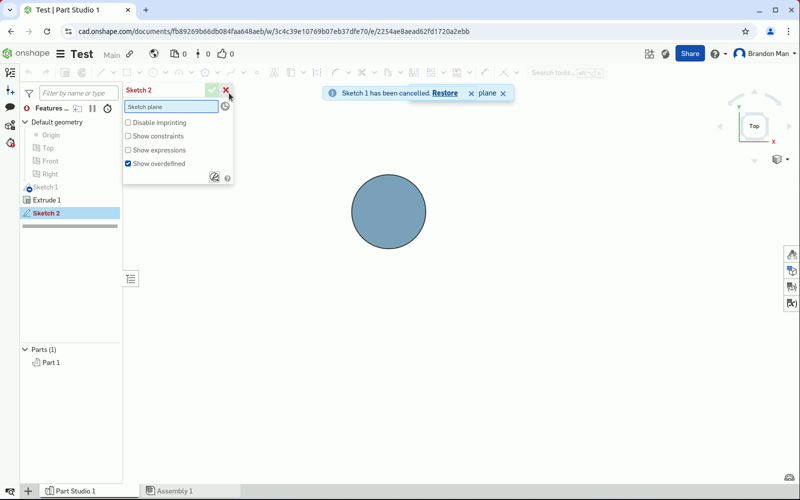
mouse_move(73, 150)
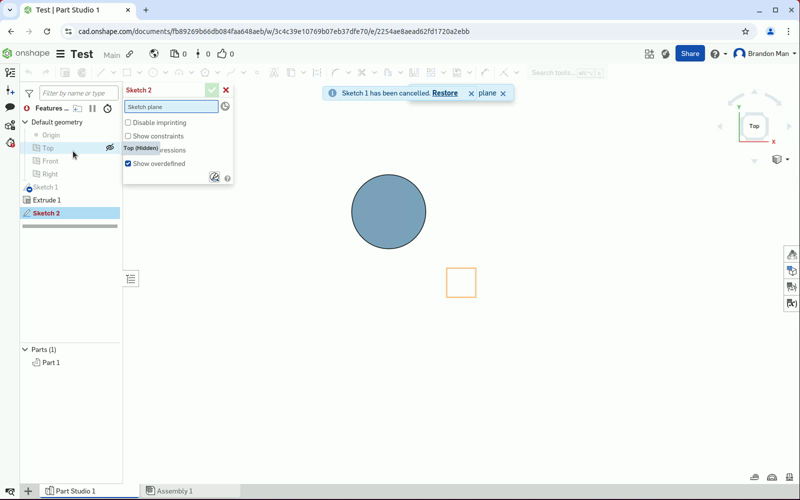
click(73, 150)
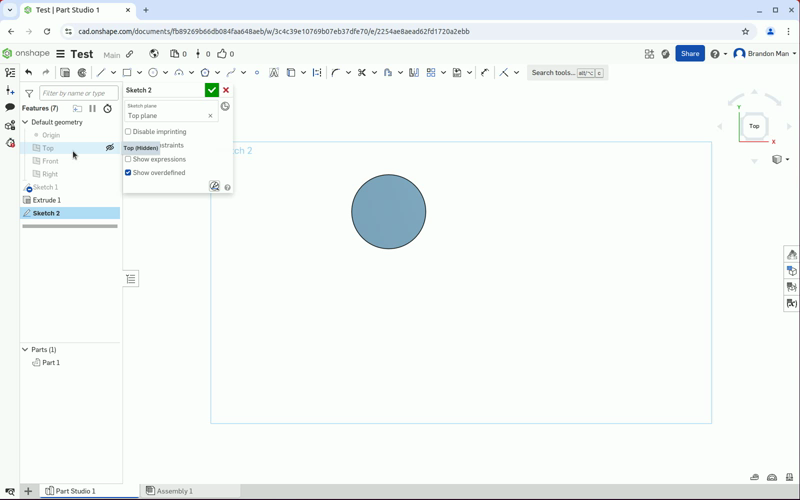
mouse_move(73, 352)
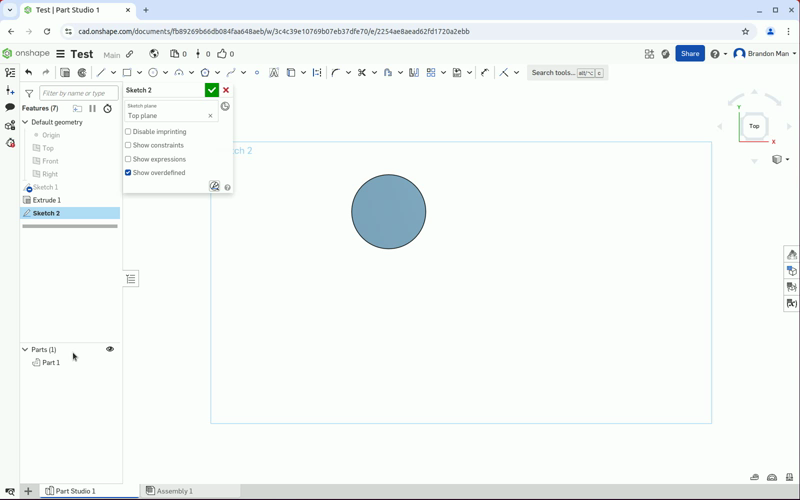
key(y)
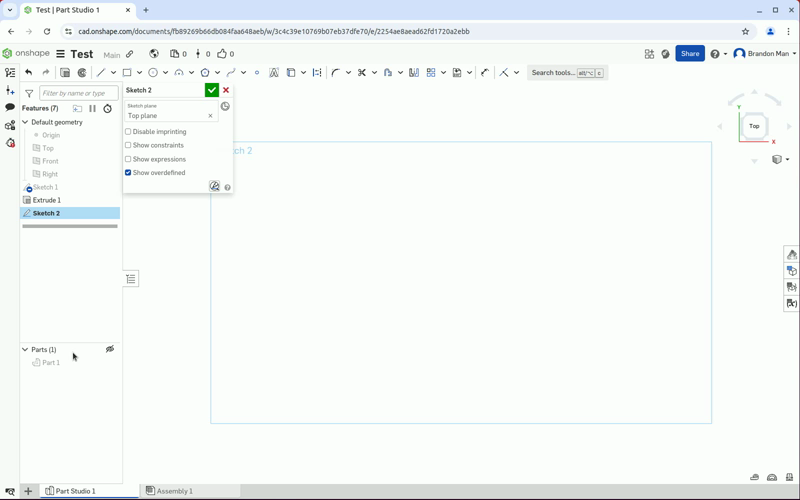
key(c)
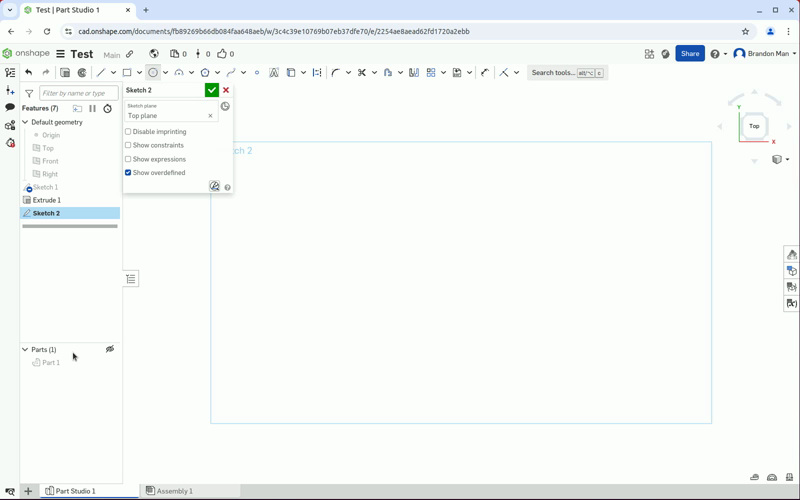
key_down(shift)
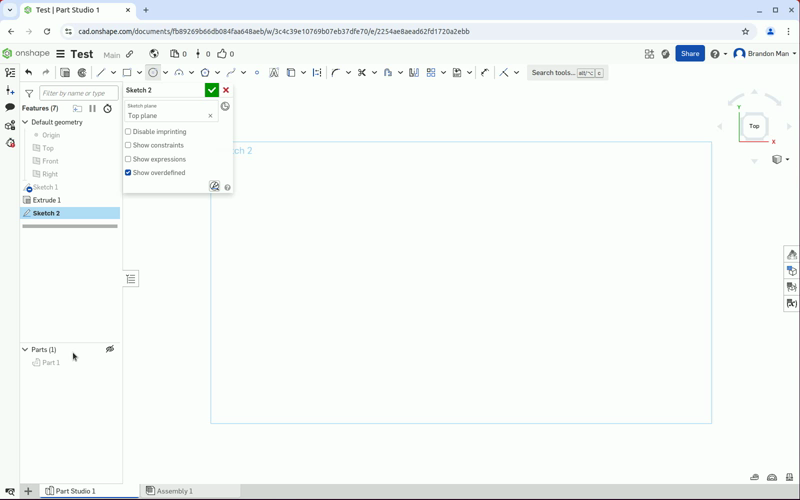
mouse_move(398, 333)
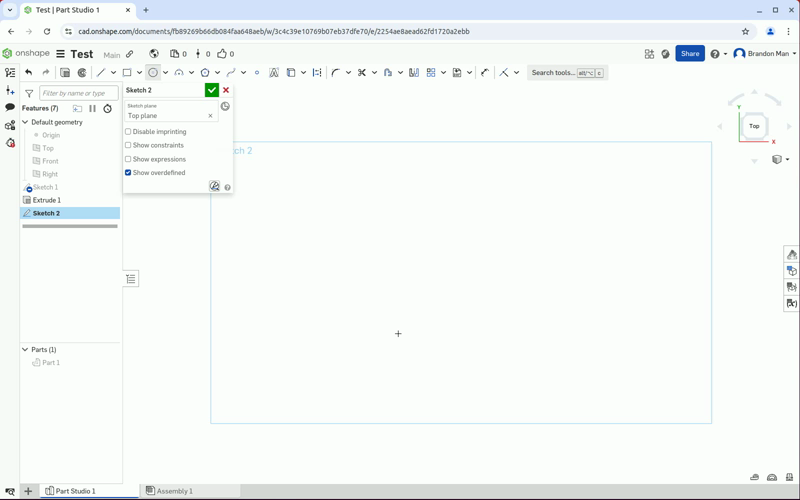
click(398, 333)
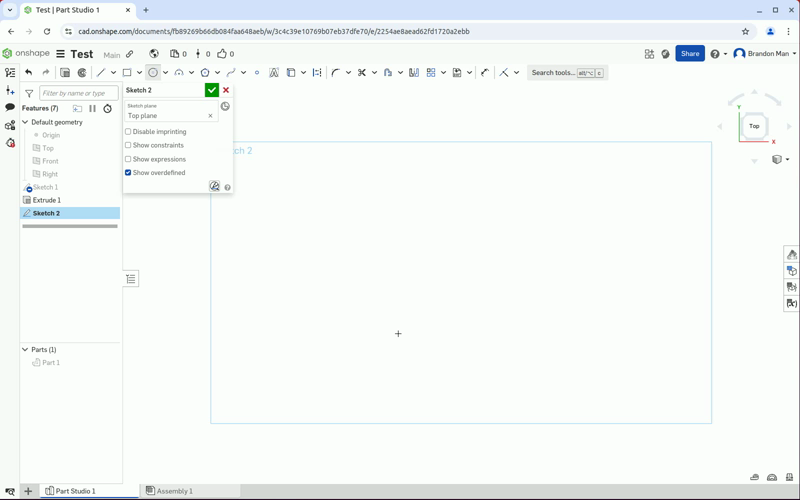
key_up(shift)
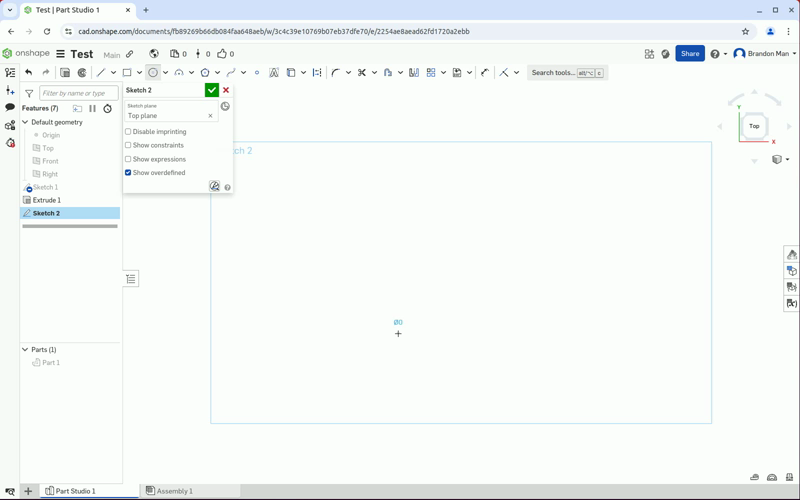
mouse_move(434, 333)
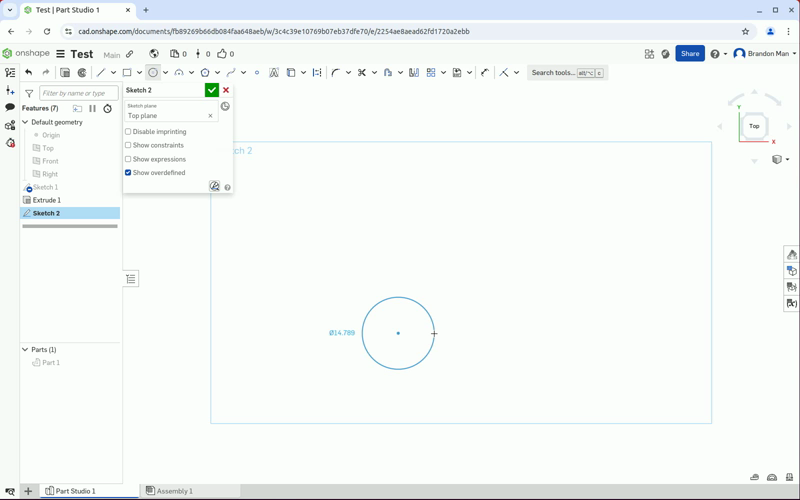
click(434, 333)
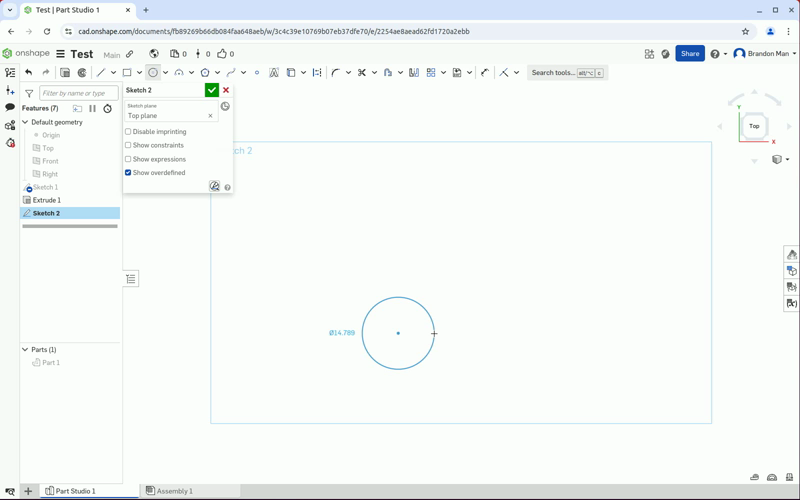
key(esc)
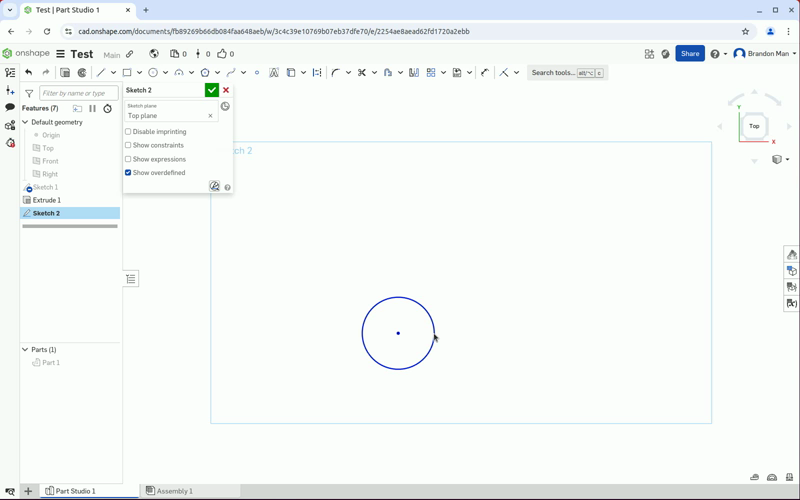
mouse_move(422, 325)
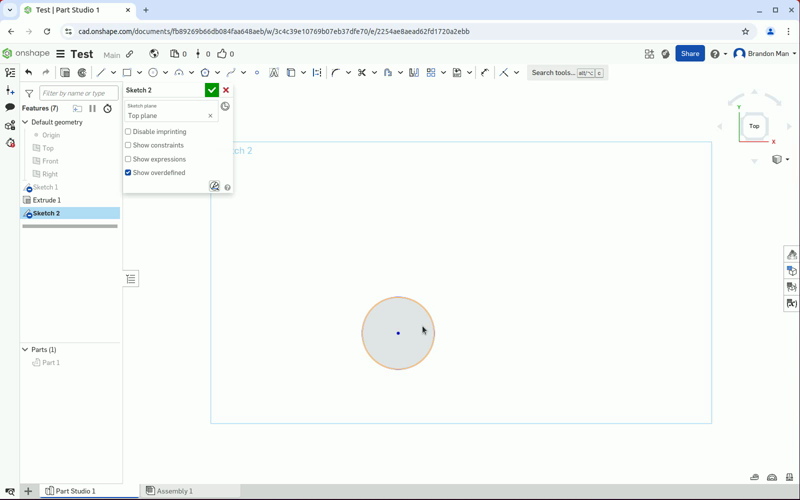
click(422, 325)
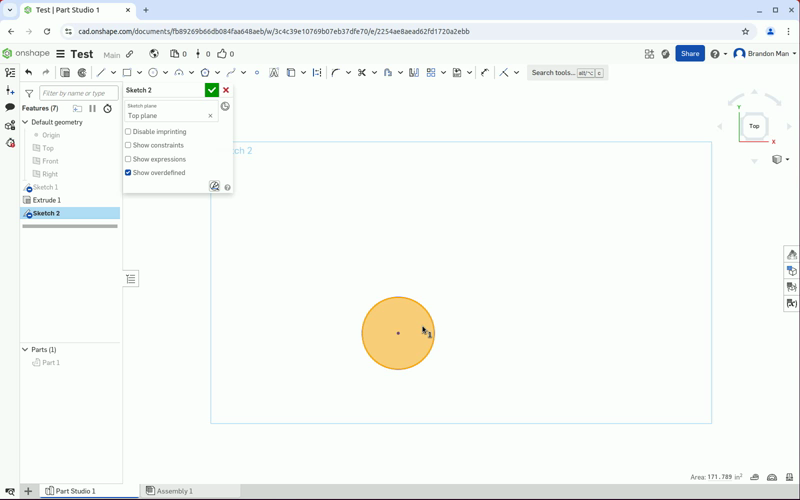
mouse_move(73, 352)
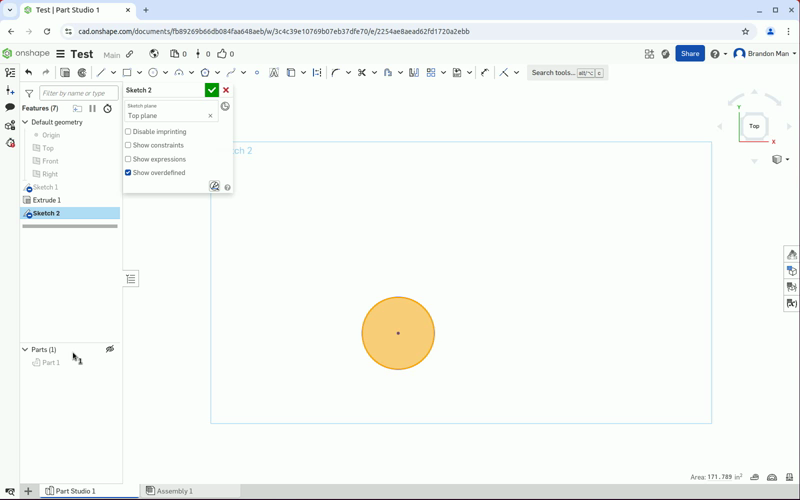
key(shift+y)
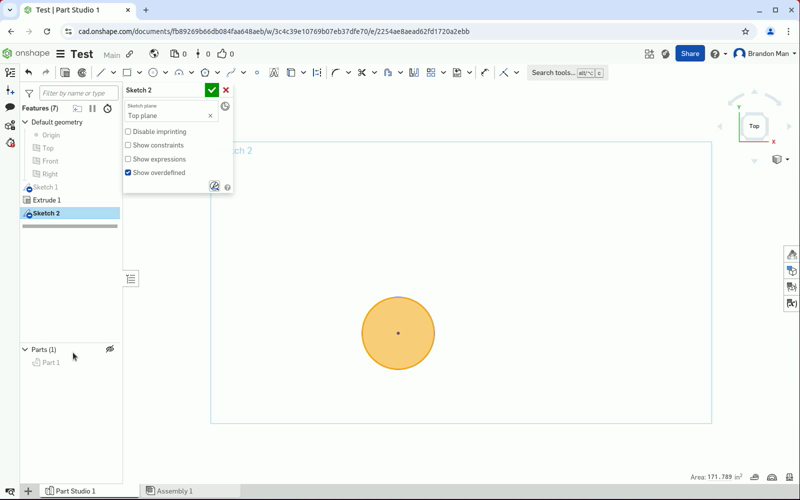
key(shift+e)
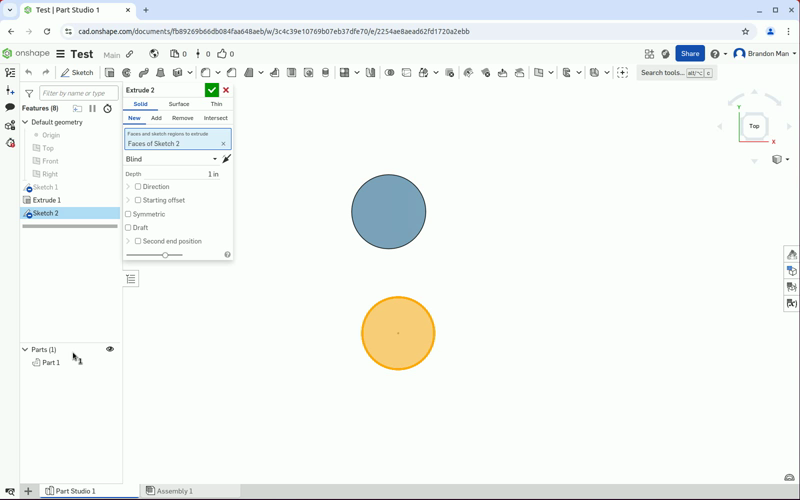
mouse_move(143, 106)
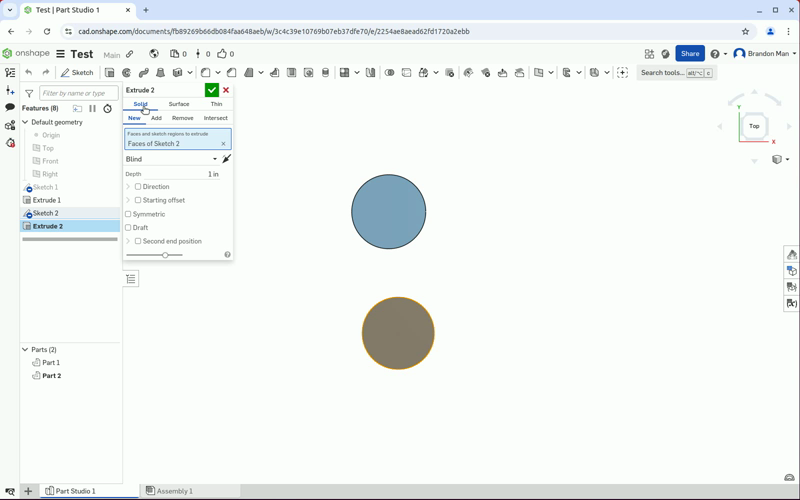
click(143, 106)
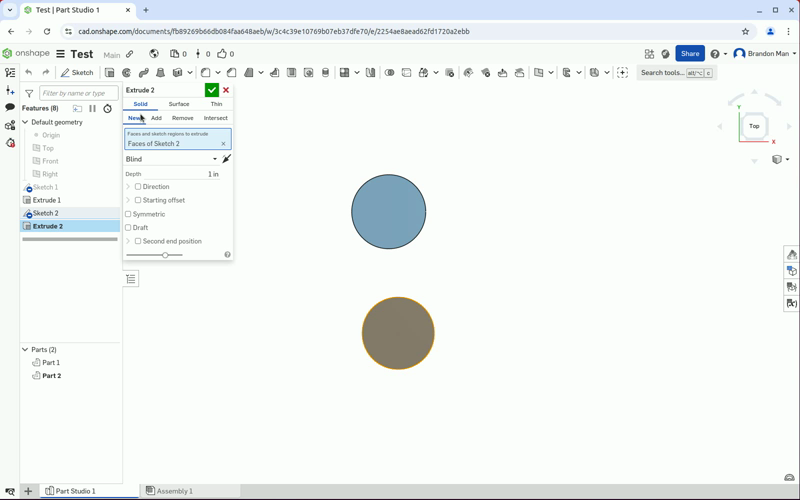
mouse_move(137, 120)
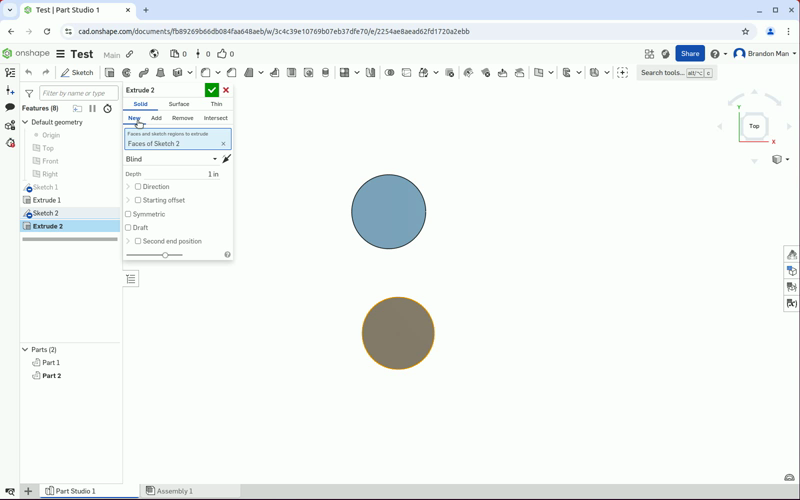
click(137, 120)
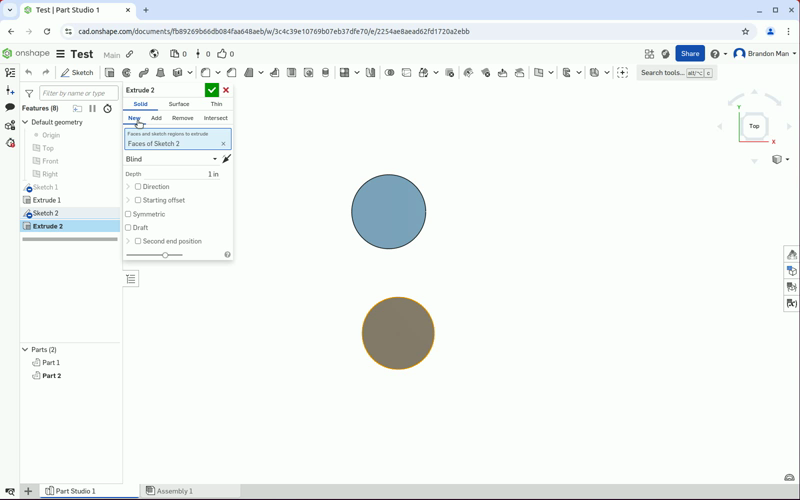
key(tab, 4)
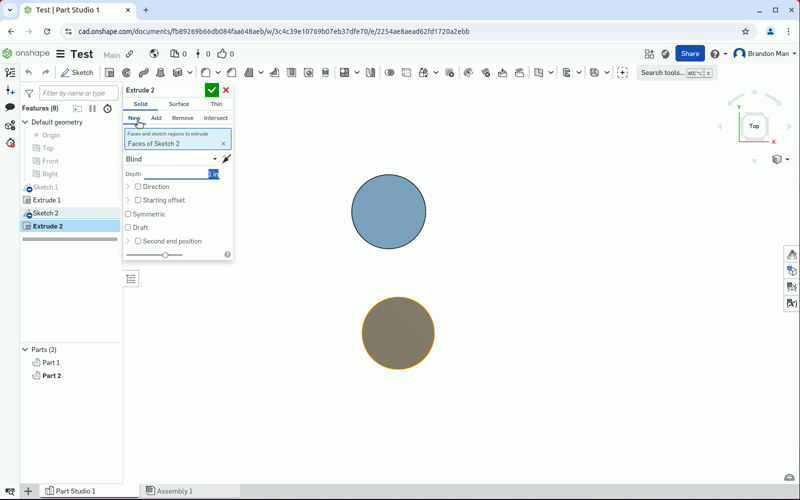
text(-0.241)
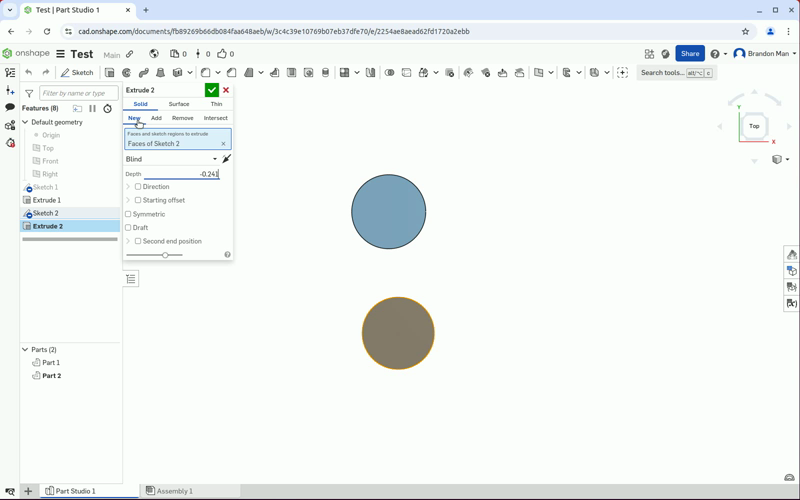
key(enter)
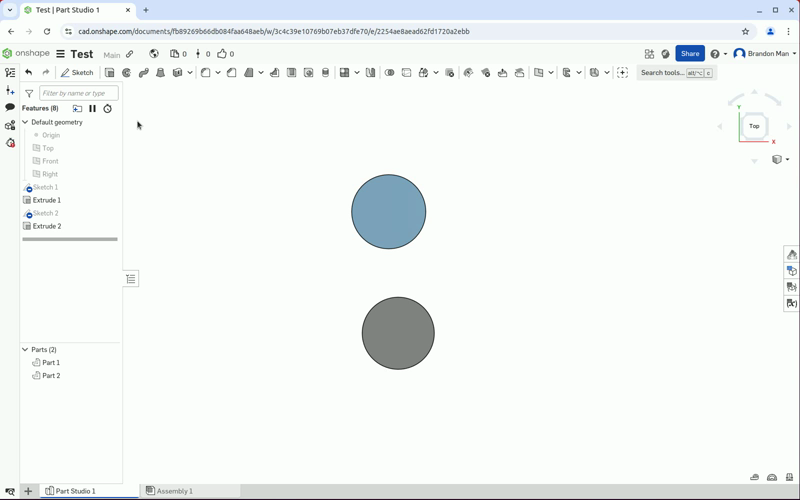
key(shift+h)
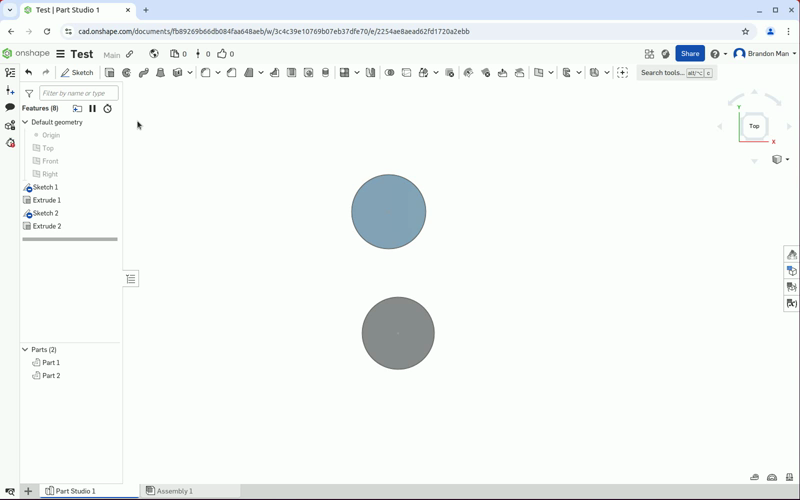
key(shift+h)
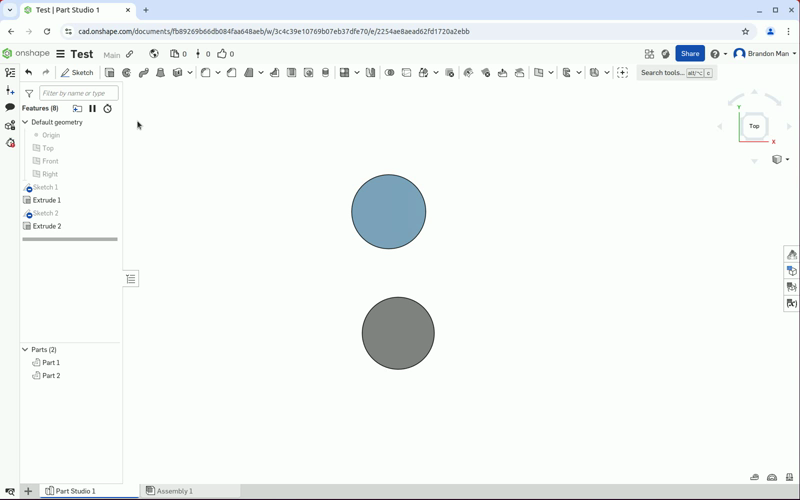
mouse_move(73, 189)
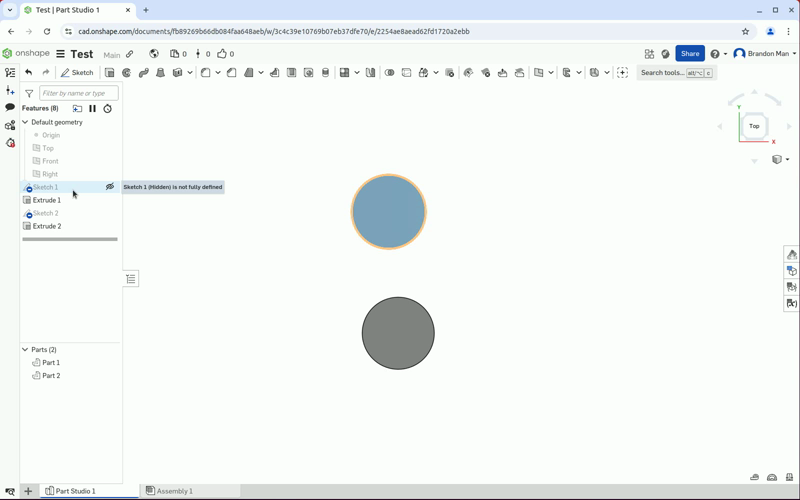
click(73, 189)
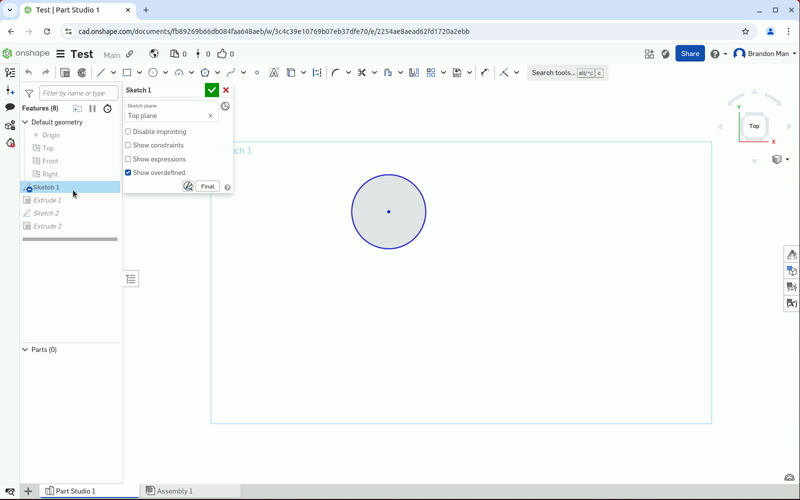
mouse_move(229, 92)
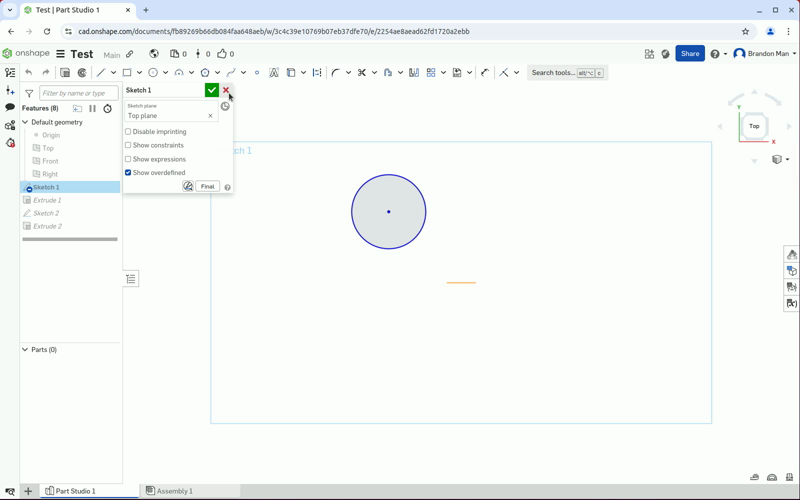
click(229, 92)
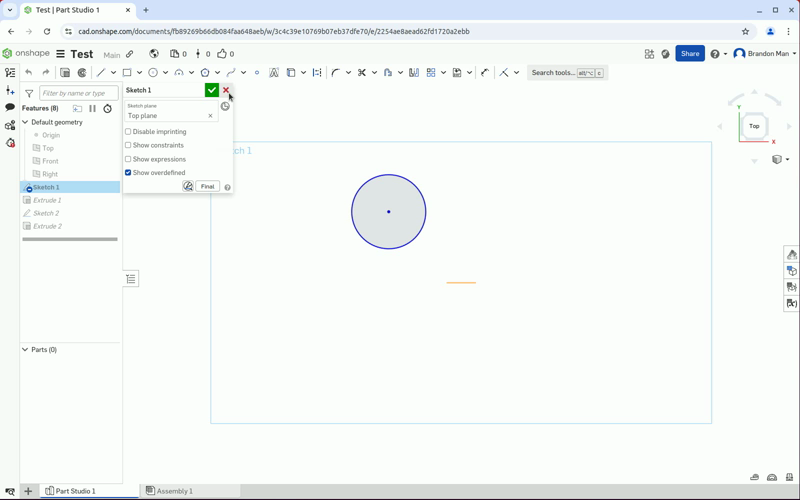
key(shift+s)
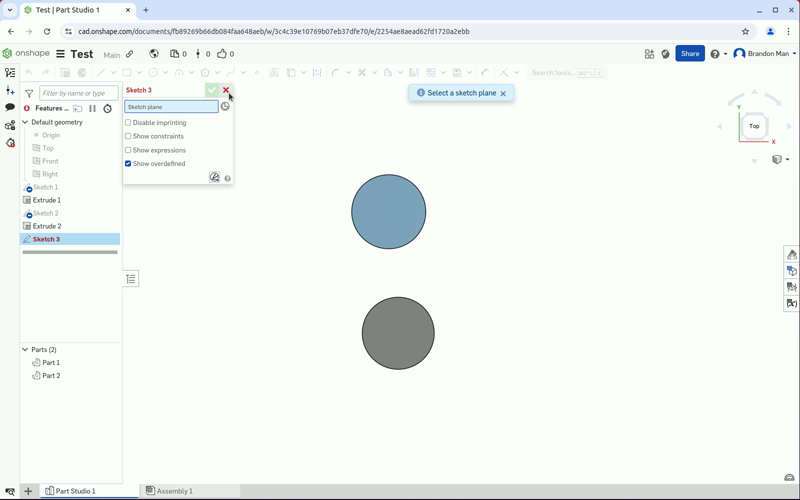
mouse_move(73, 150)
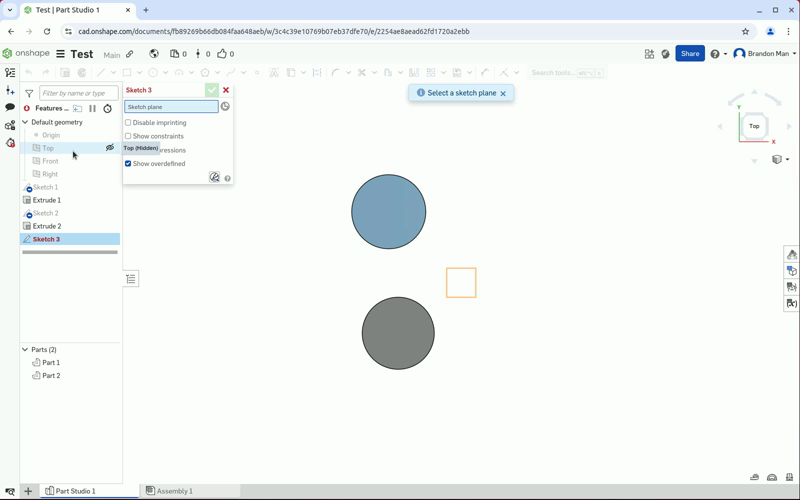
click(73, 150)
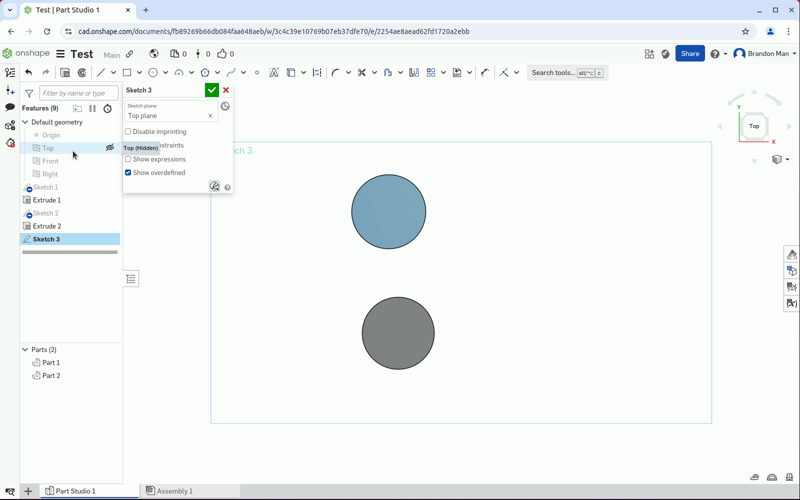
mouse_move(73, 352)
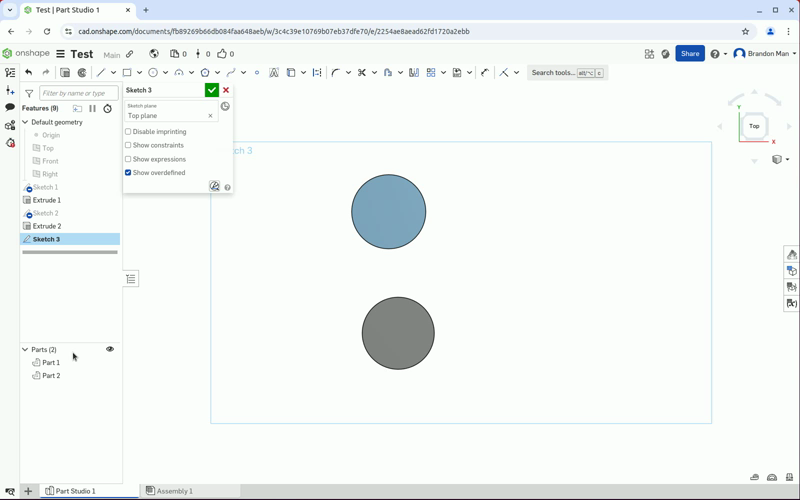
key(y)
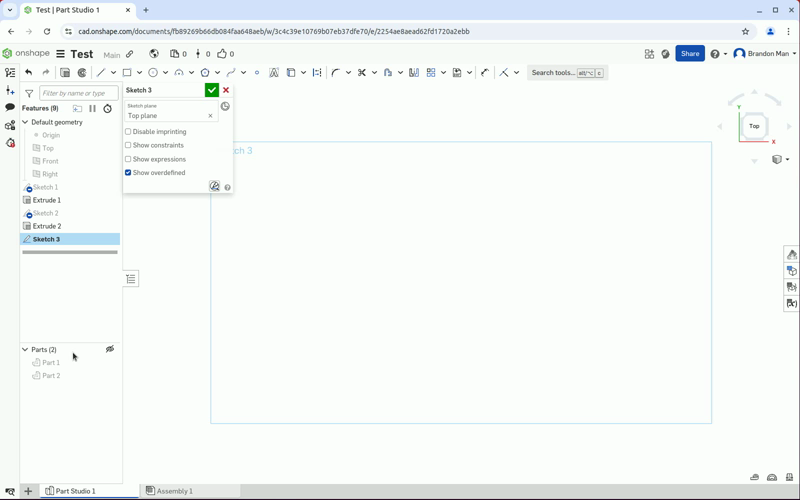
key(c)
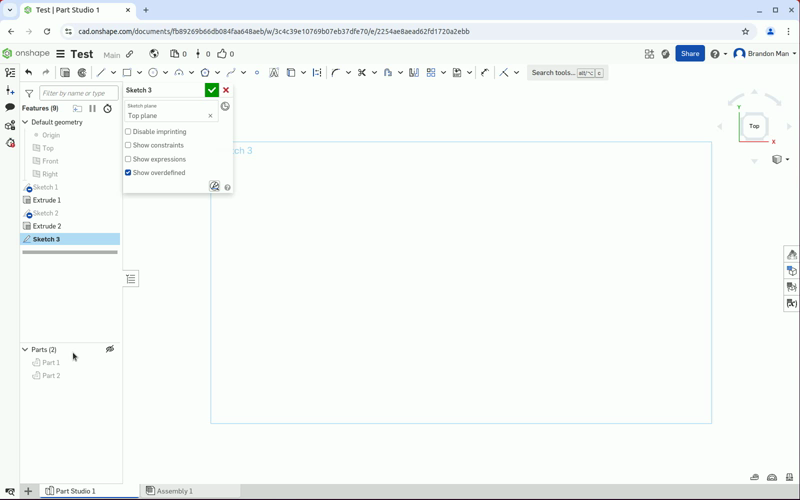
key_down(shift)
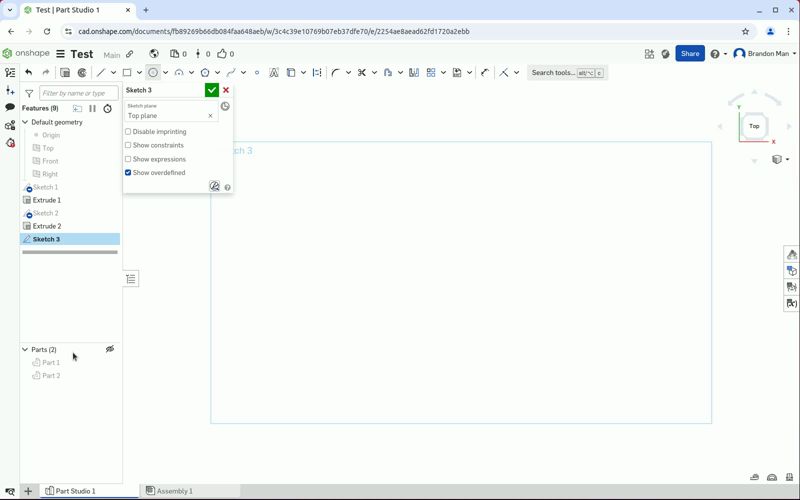
mouse_move(537, 210)
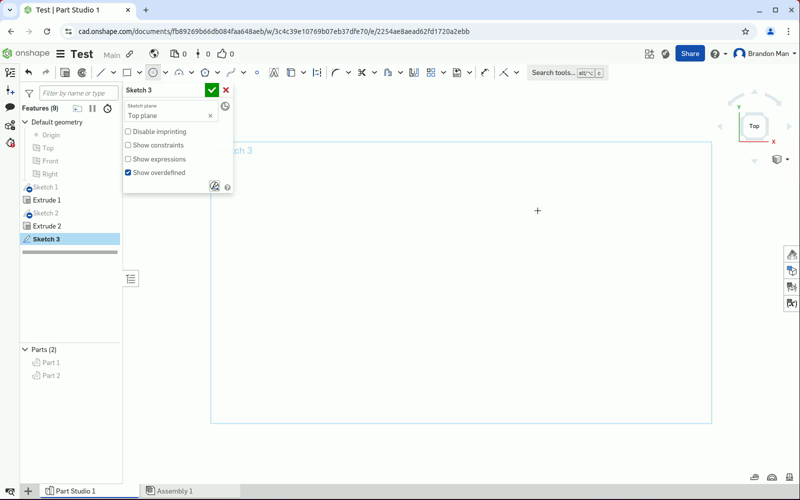
click(537, 210)
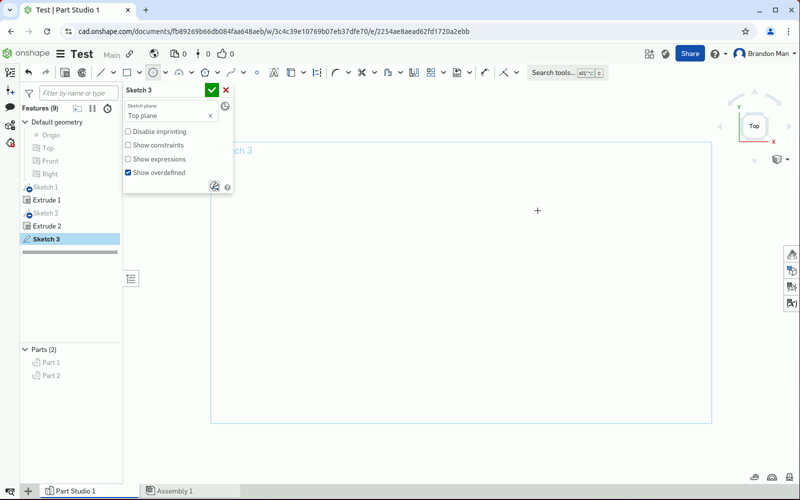
key_up(shift)
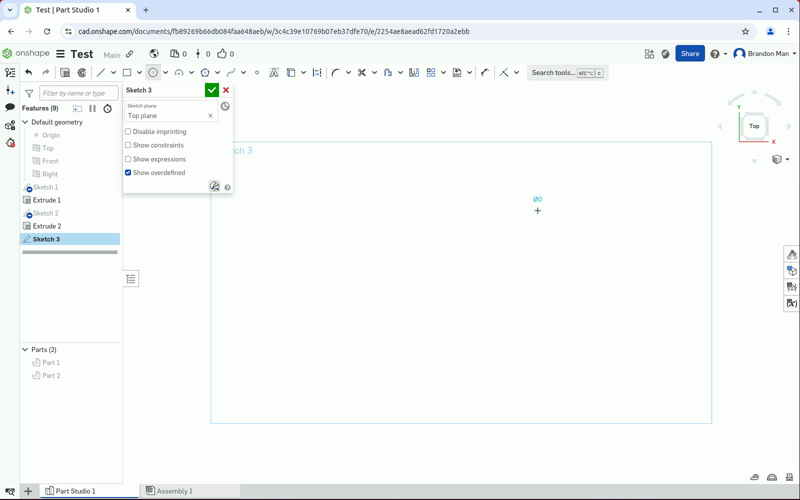
mouse_move(573, 210)
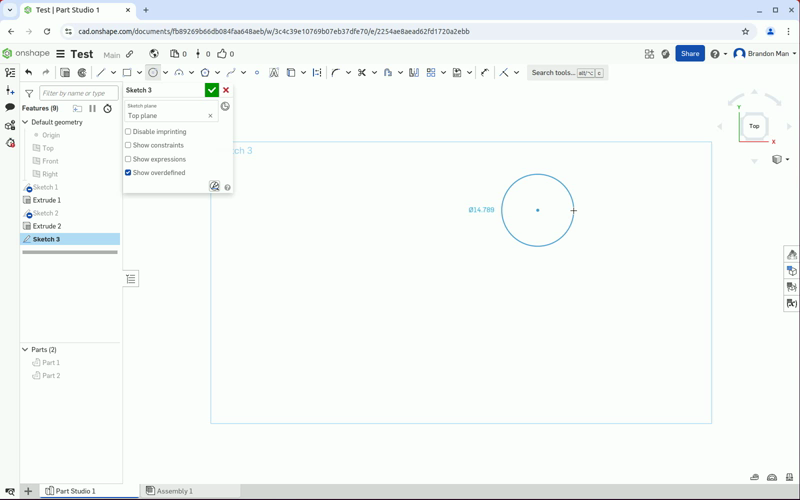
click(573, 210)
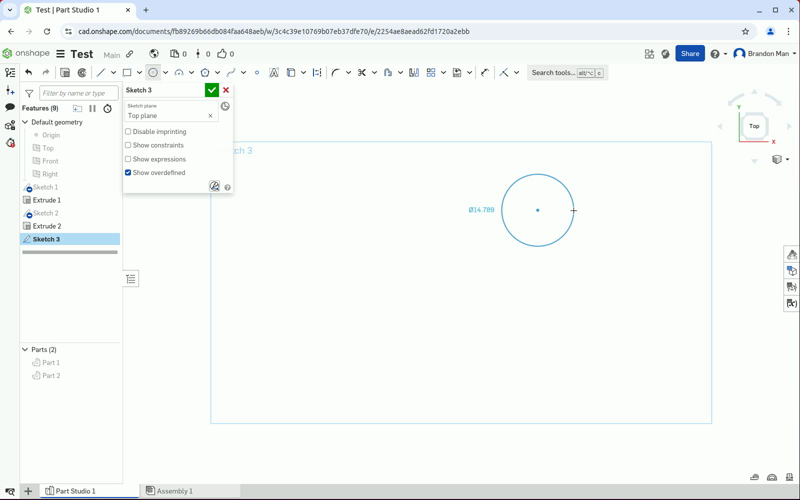
key(esc)
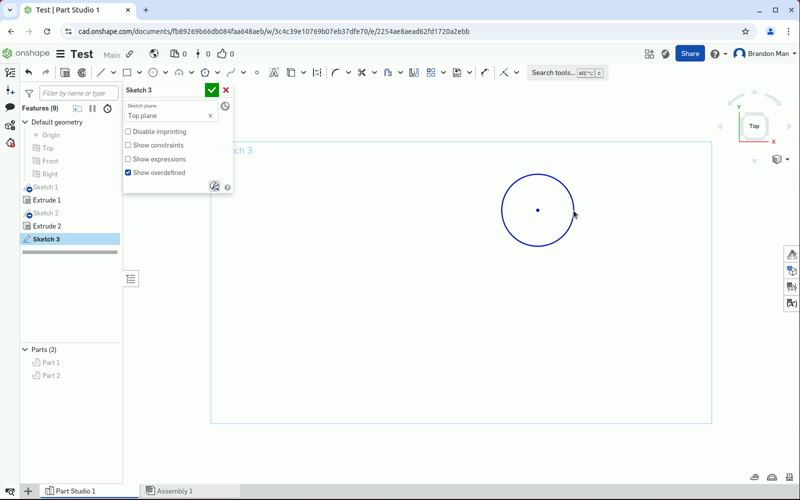
key(c)
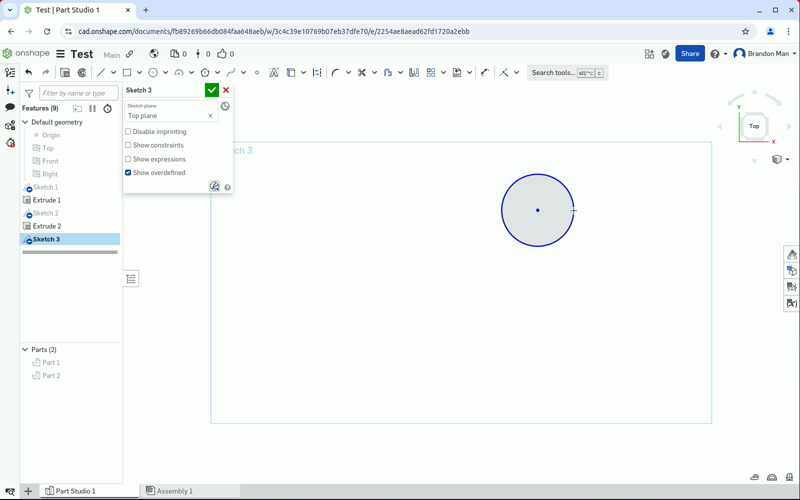
key_down(shift)
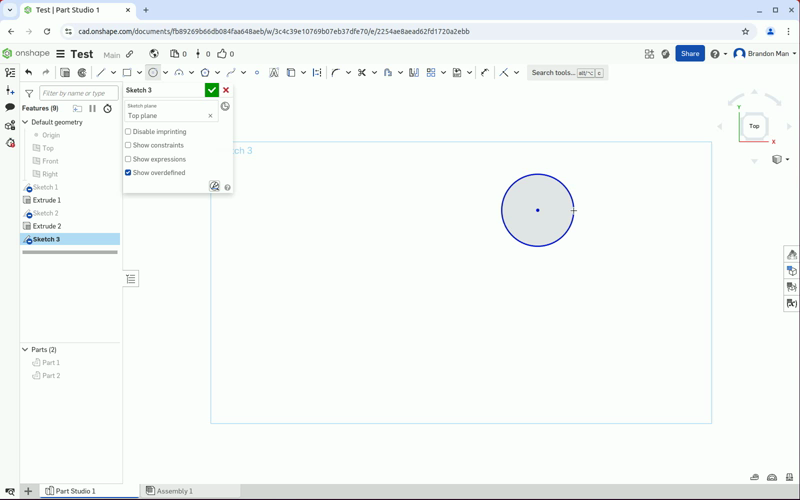
mouse_move(537, 210)
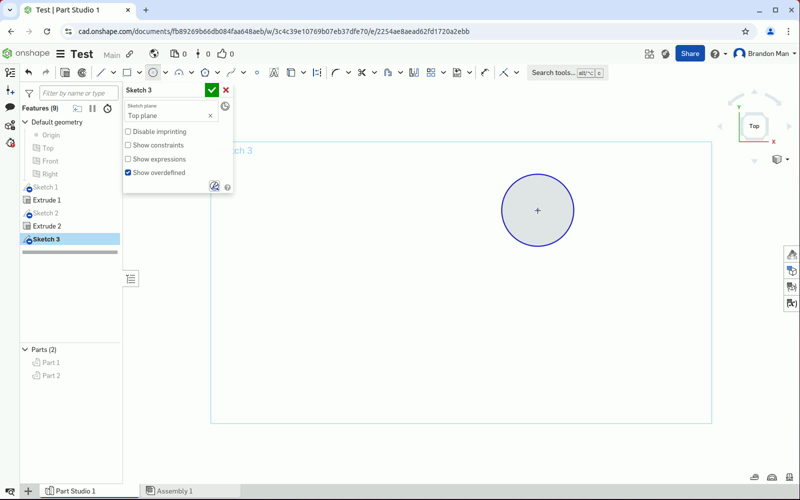
click(537, 210)
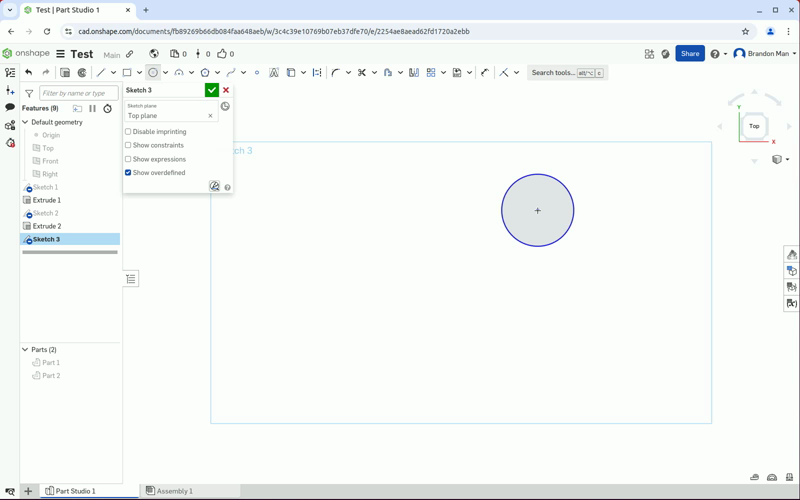
key_up(shift)
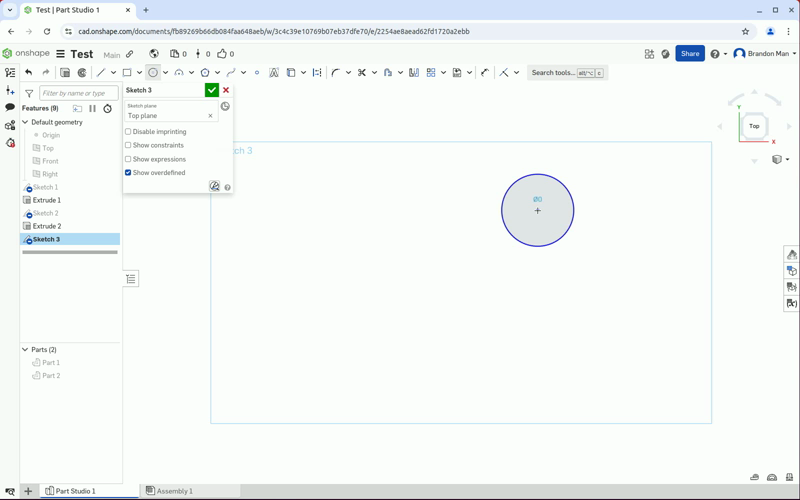
mouse_move(547, 210)
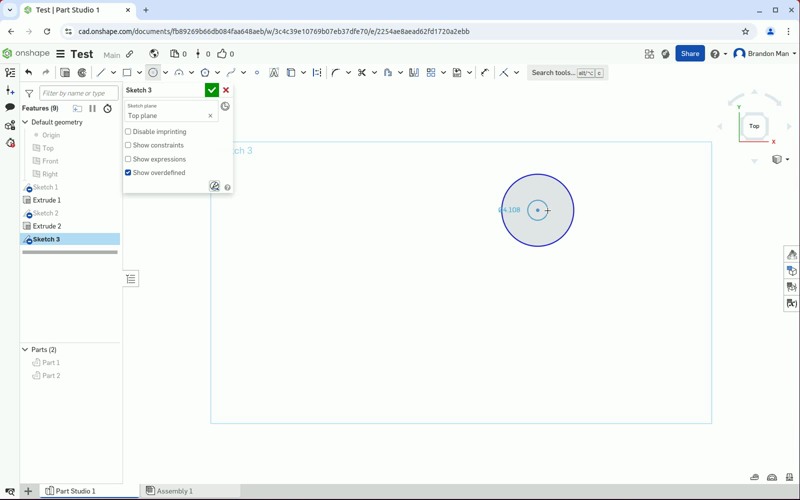
click(547, 210)
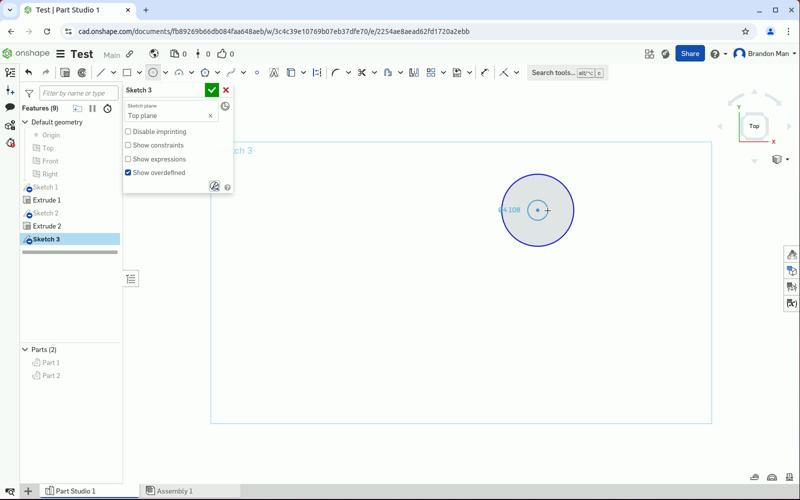
key(esc)
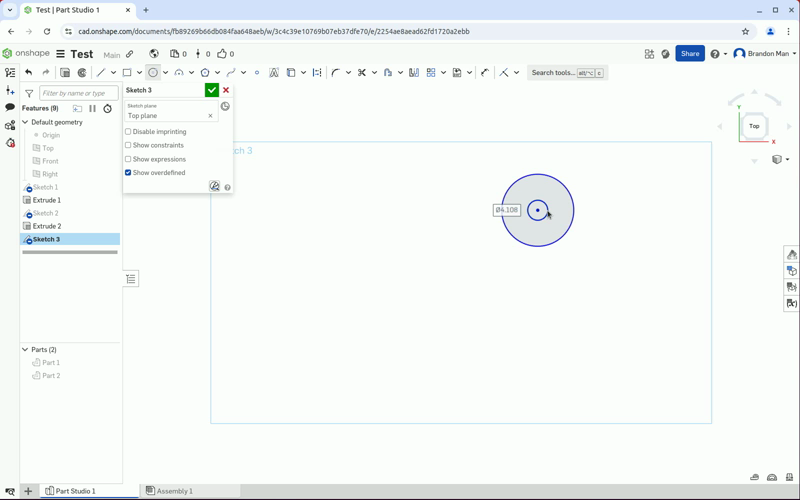
mouse_move(555, 203)
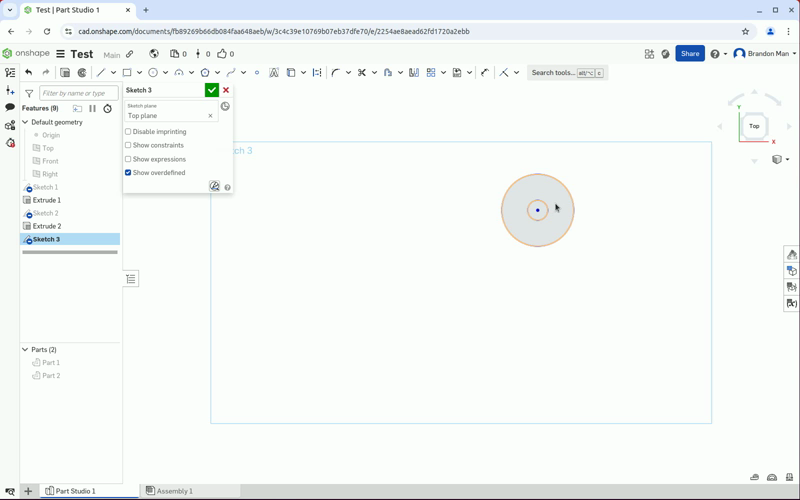
click(555, 203)
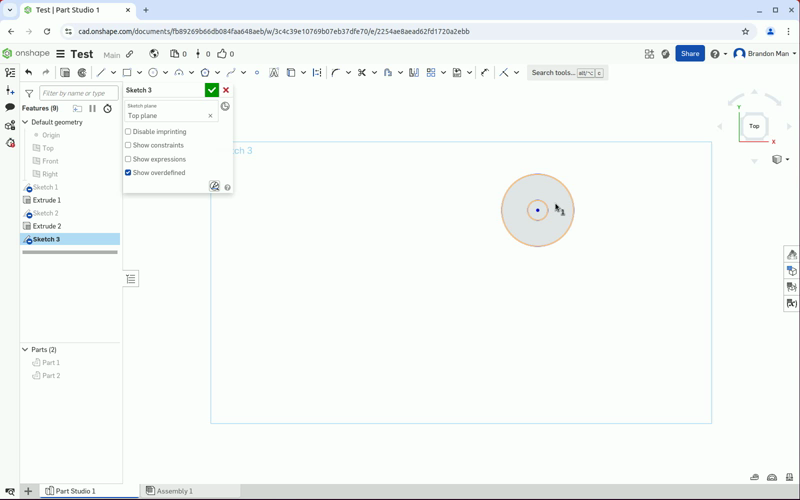
mouse_move(73, 352)
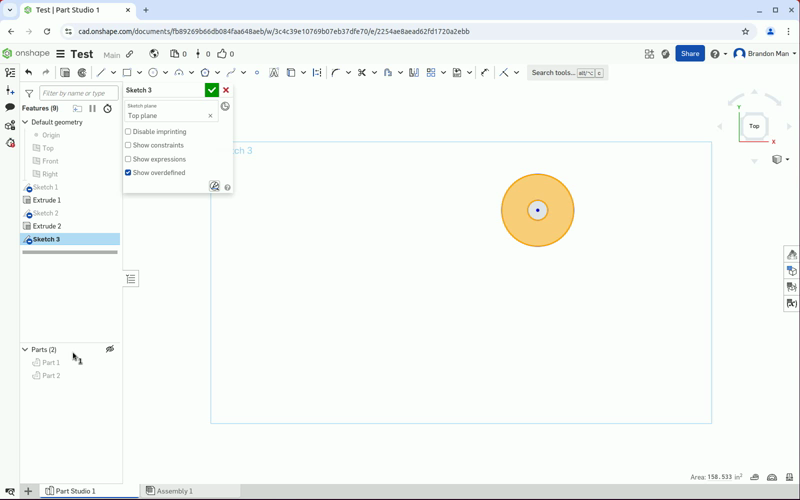
key(shift+y)
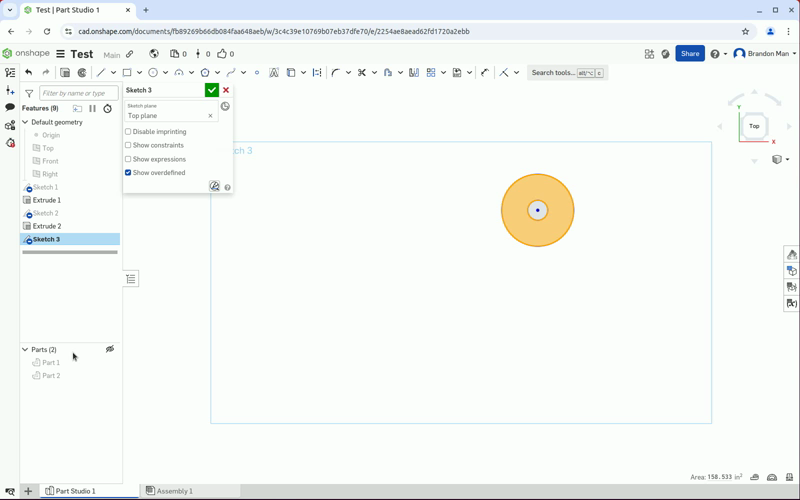
key(shift+e)
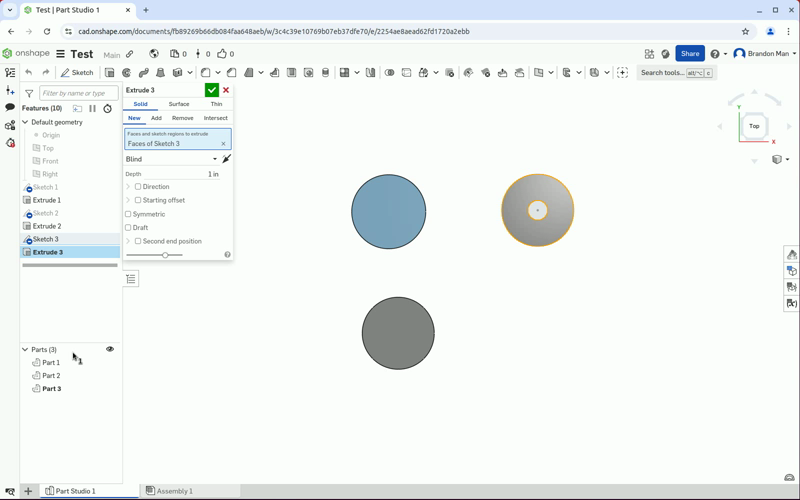
mouse_move(143, 106)
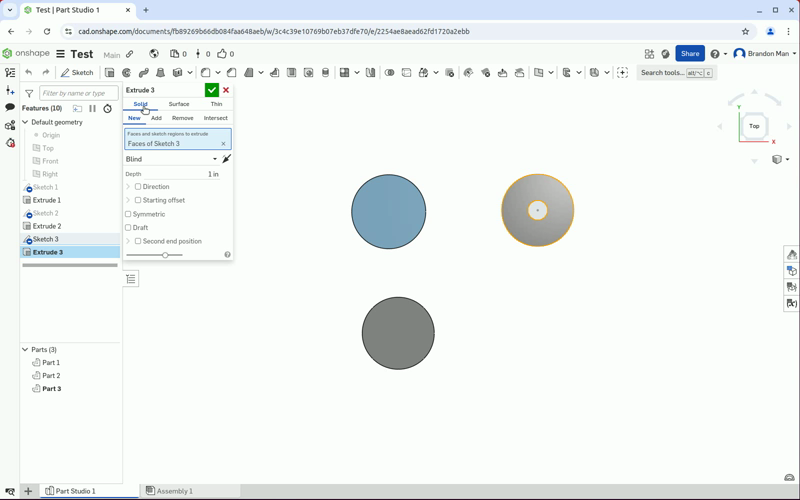
click(143, 106)
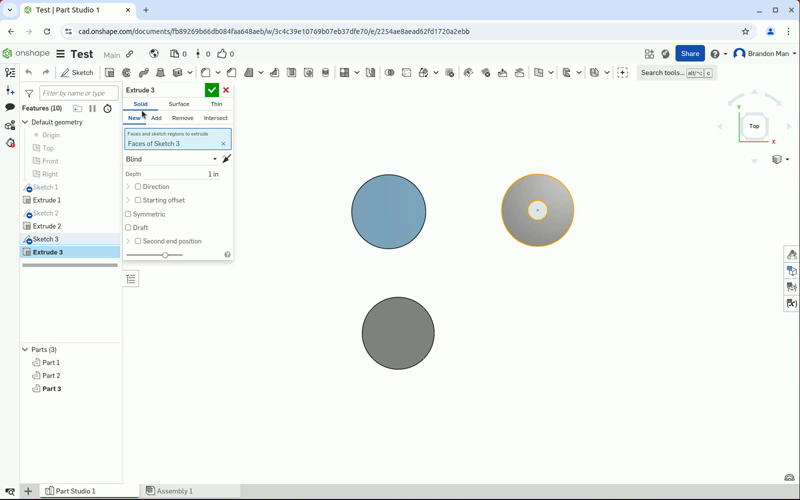
mouse_move(137, 120)
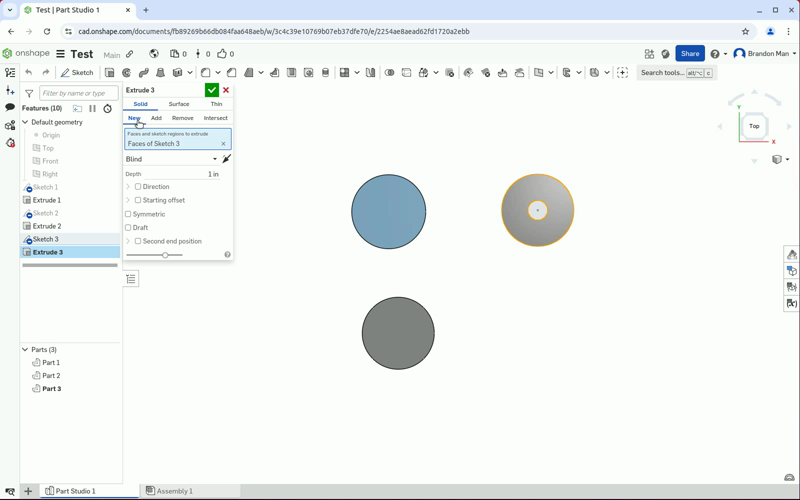
click(137, 120)
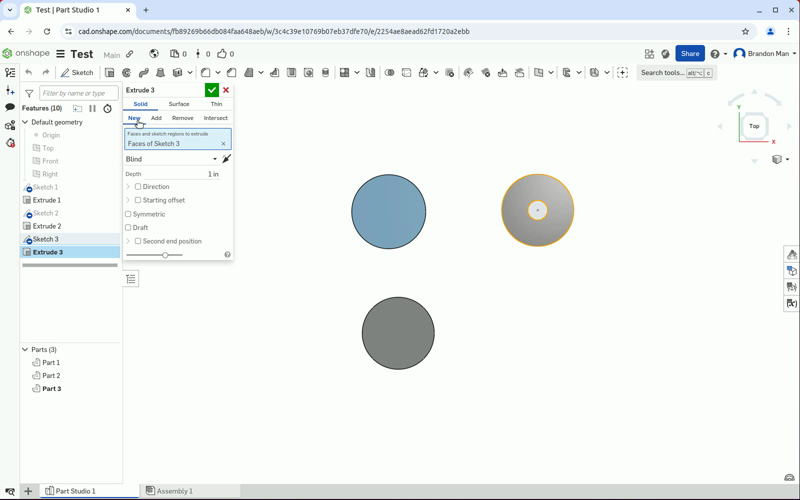
key(tab, 4)
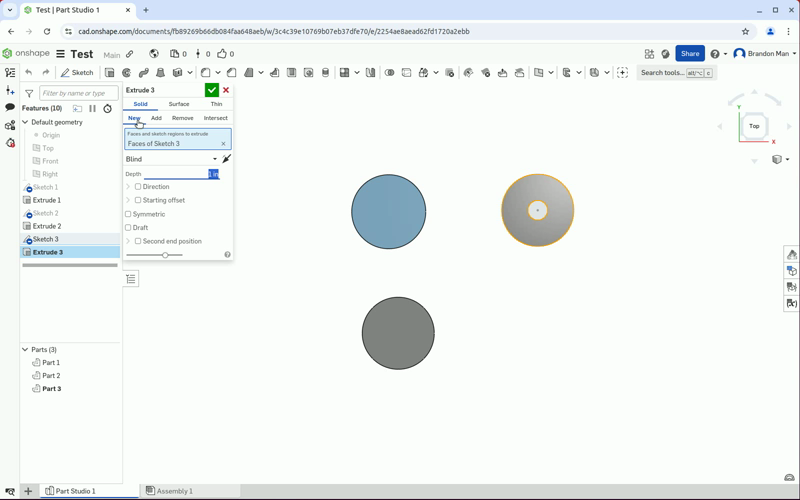
text(0.241)
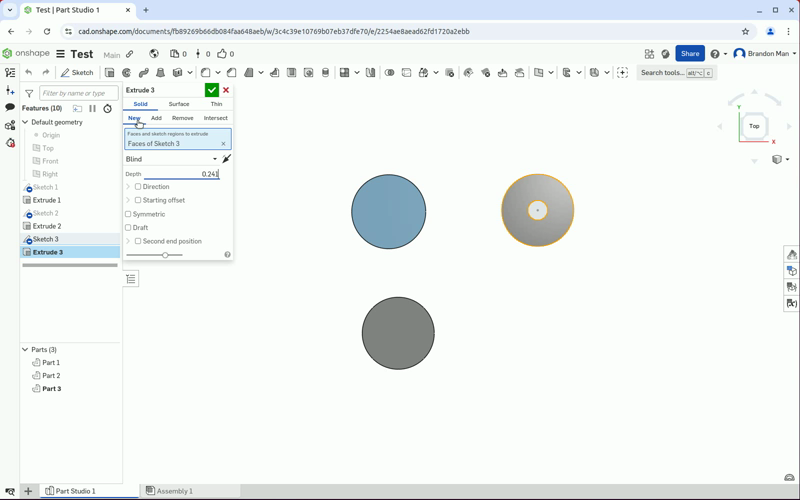
key(enter)
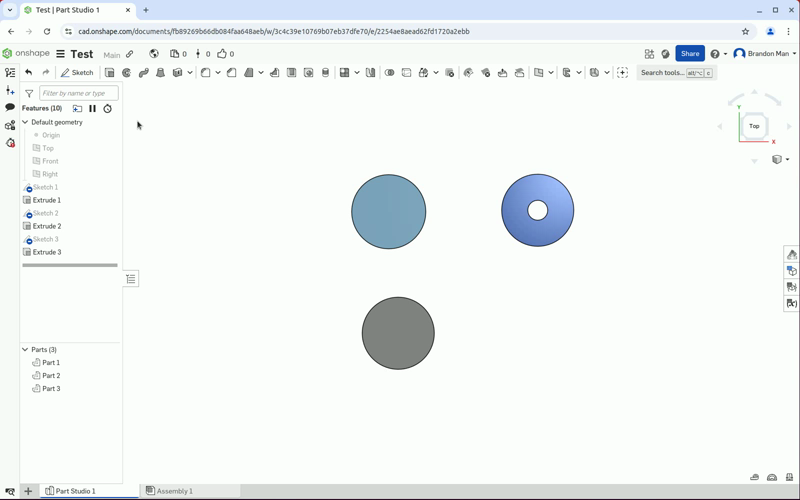
key(shift+h)
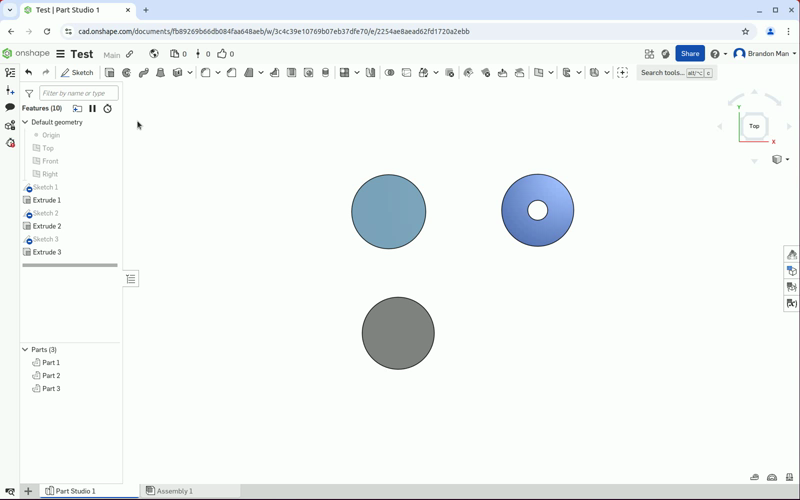
key(shift+h)
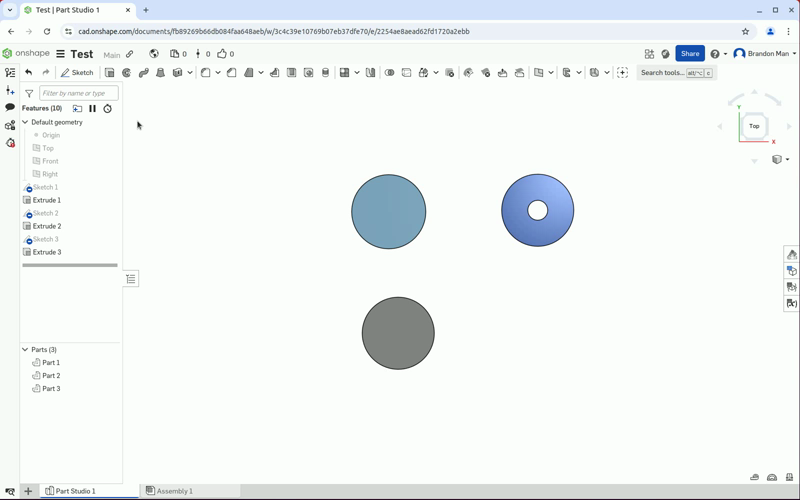
mouse_move(73, 189)
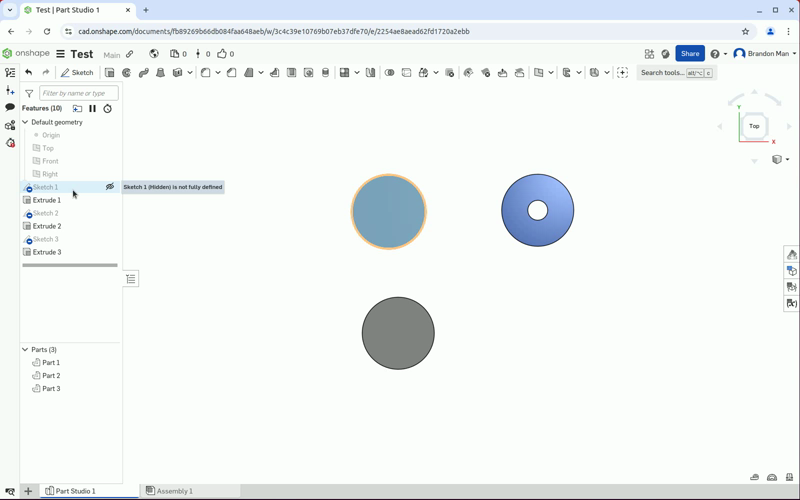
click(73, 189)
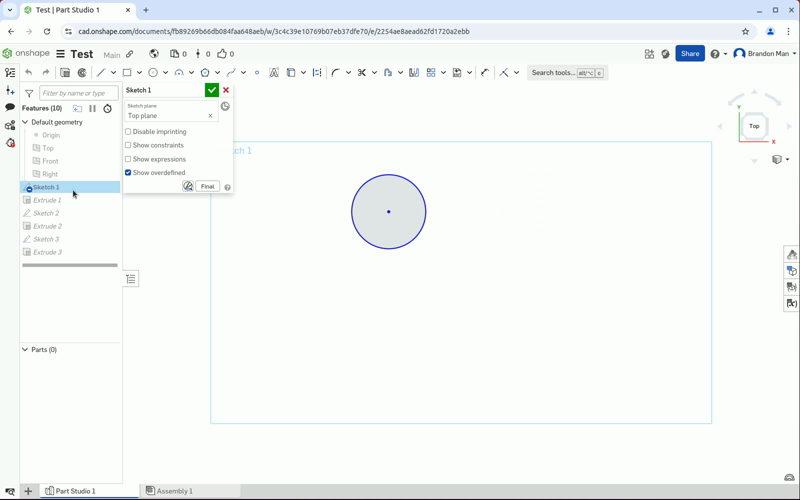
mouse_move(229, 92)
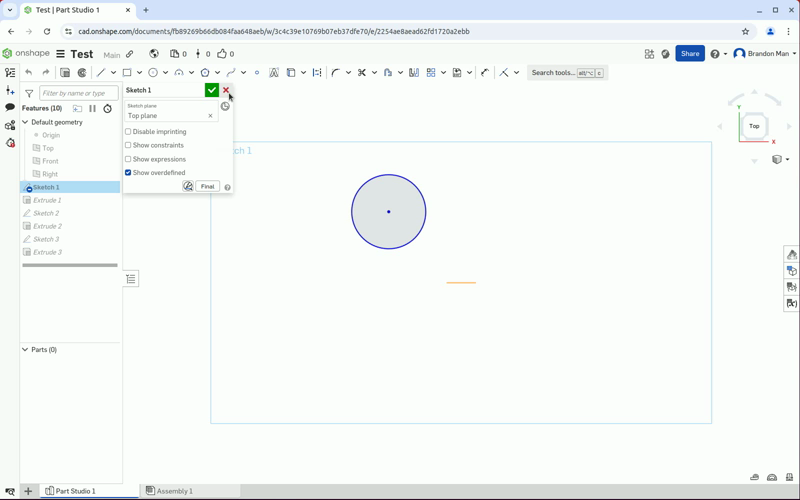
click(229, 92)
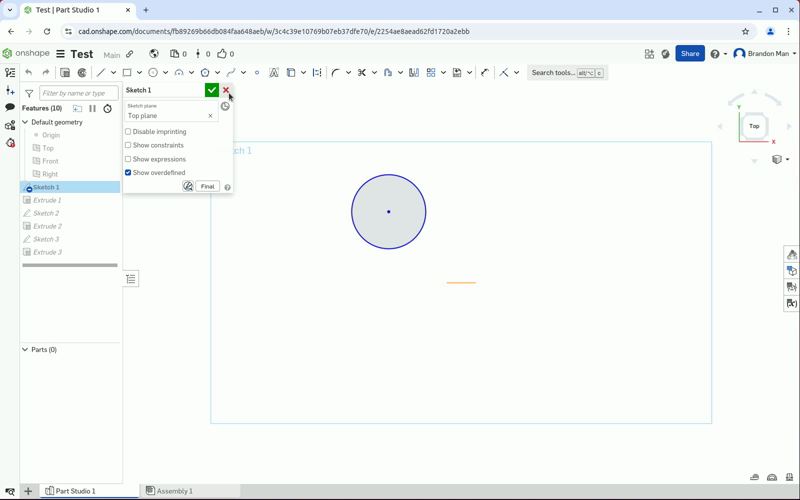
key(shift+s)
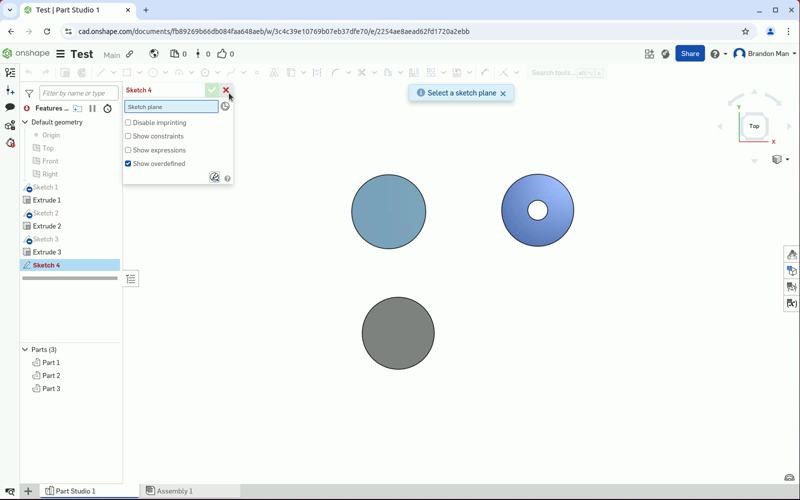
mouse_move(73, 150)
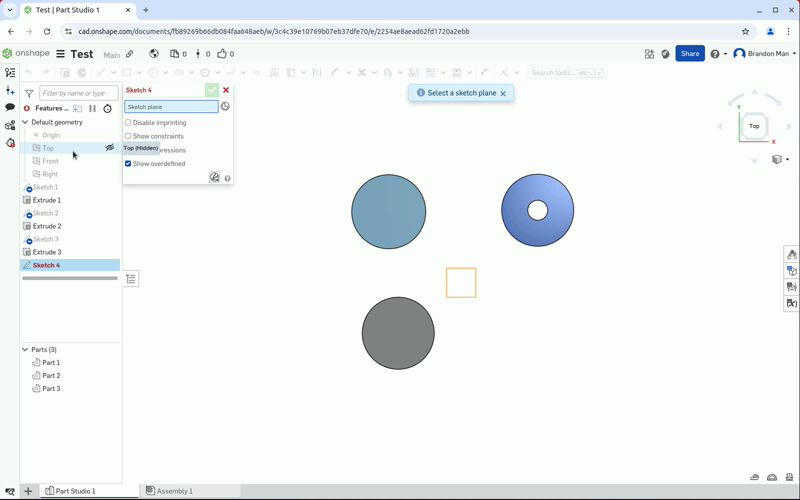
click(73, 150)
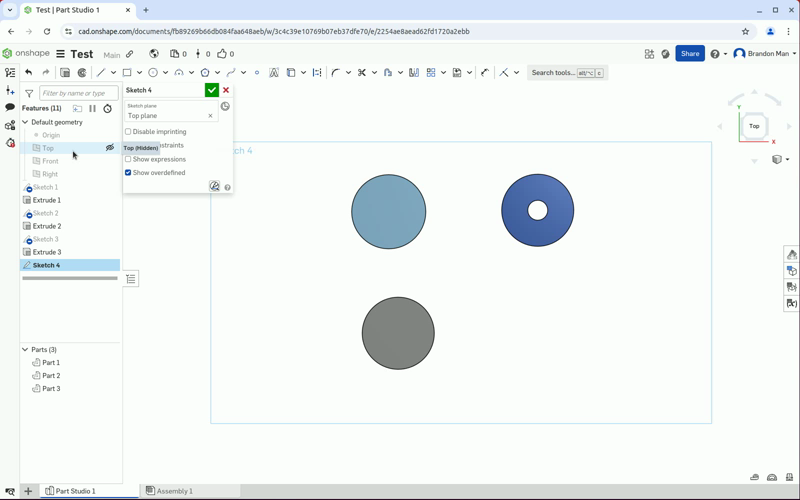
mouse_move(73, 352)
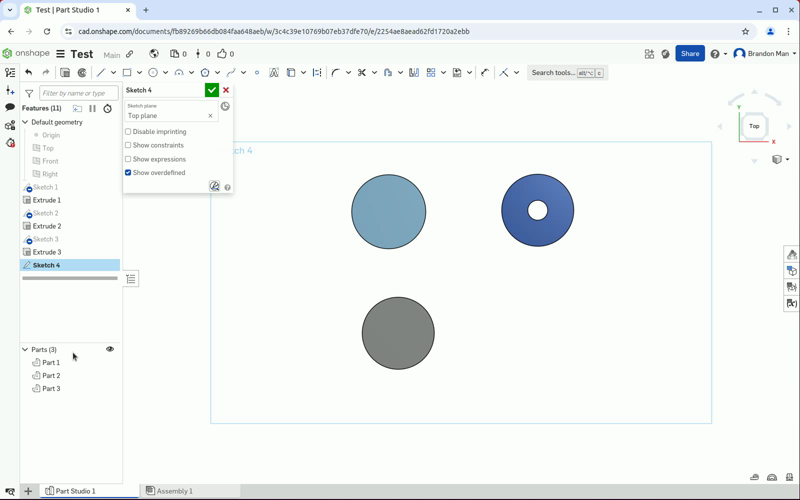
key(y)
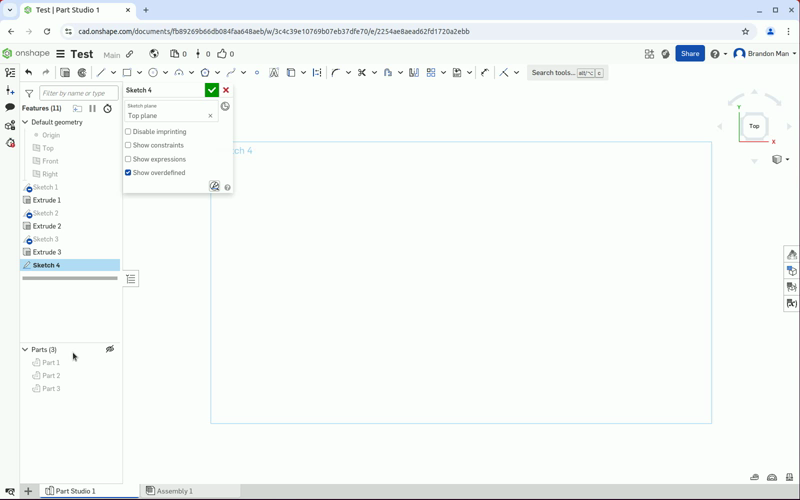
key(c)
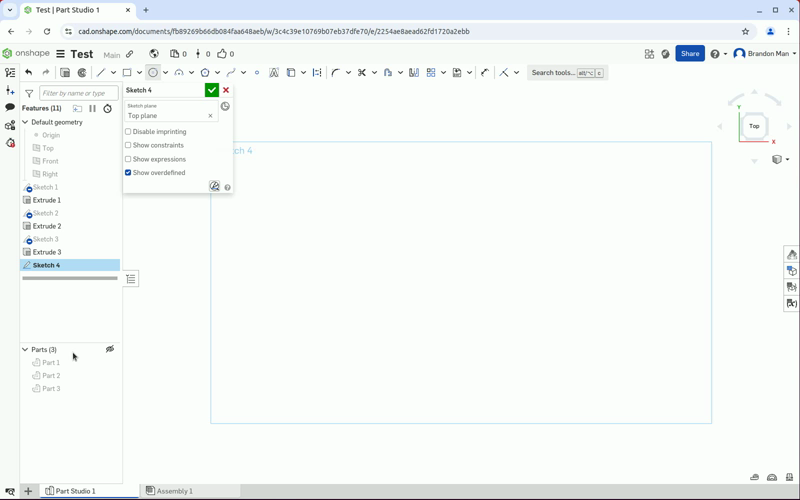
key_down(shift)
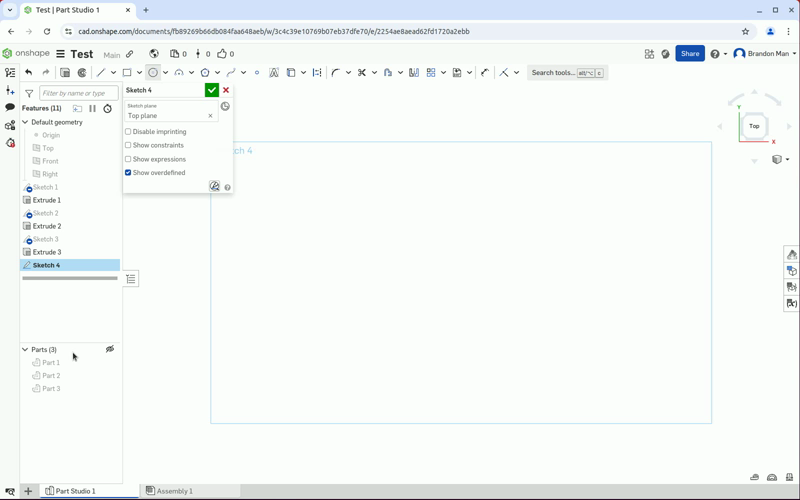
mouse_move(528, 349)
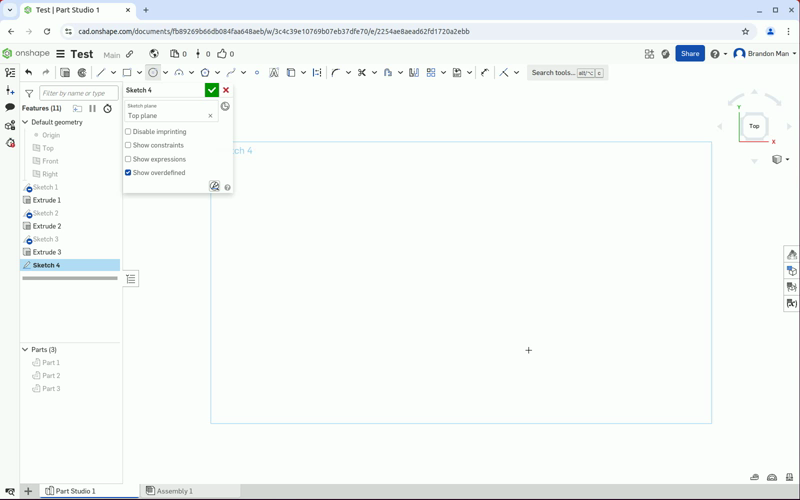
click(528, 349)
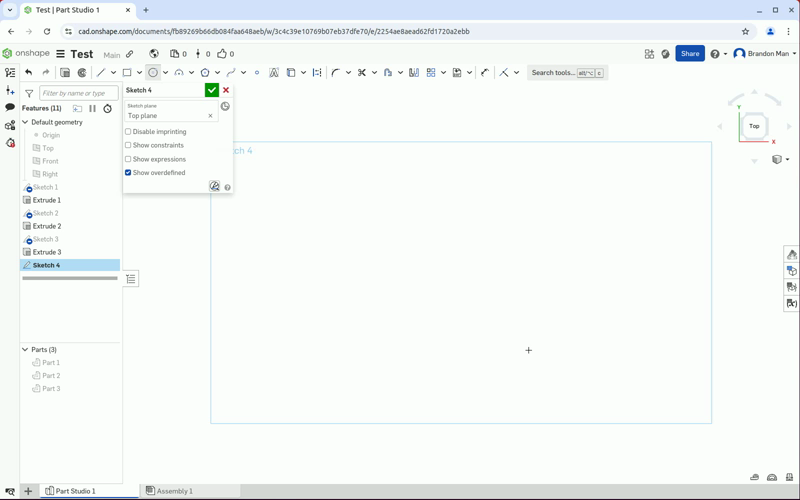
key_up(shift)
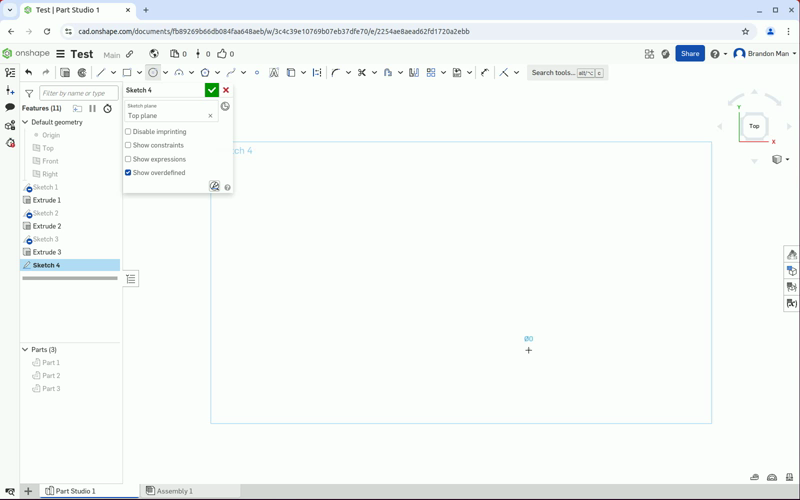
mouse_move(542, 349)
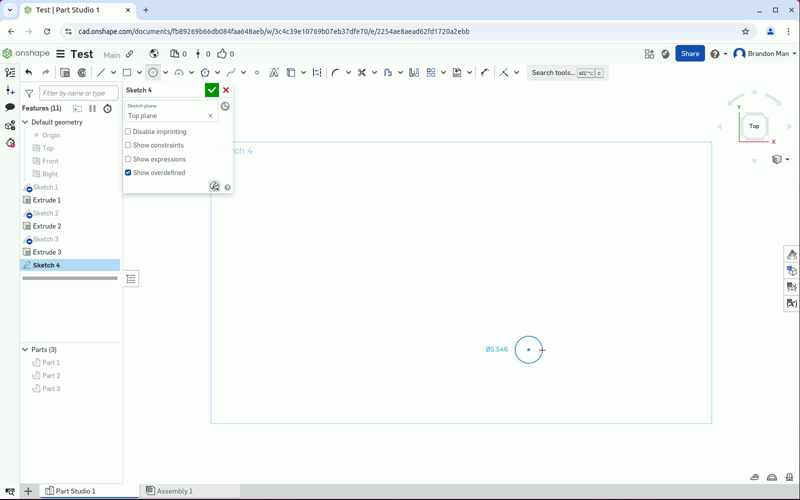
click(542, 349)
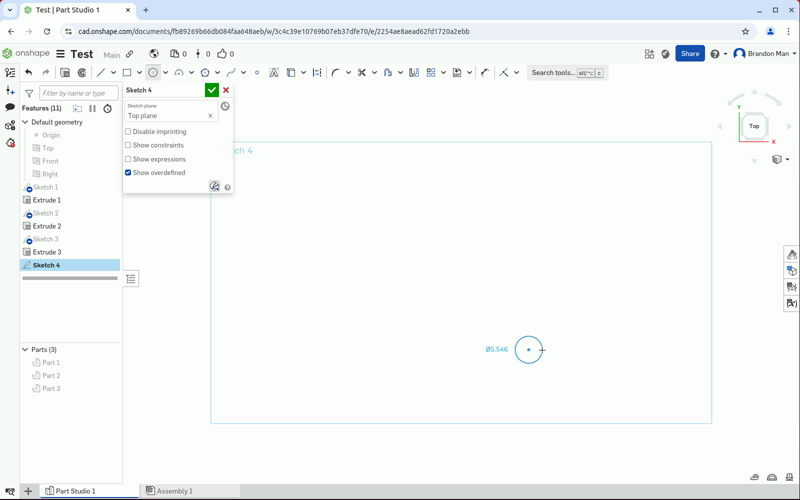
key(esc)
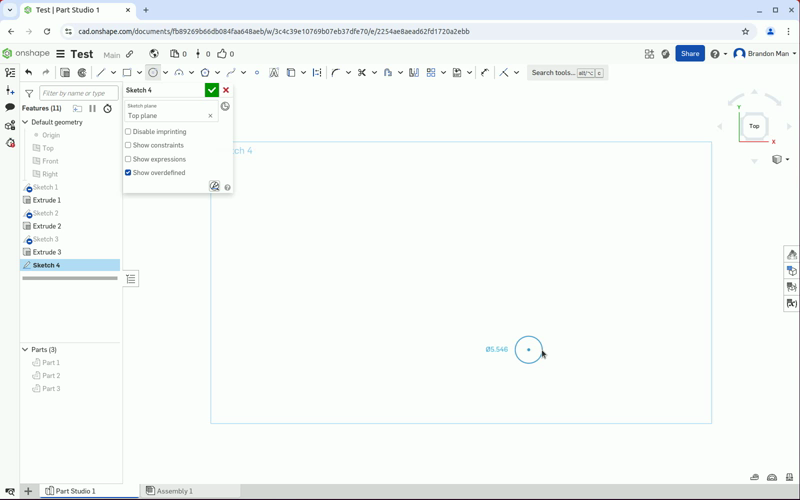
mouse_move(520, 353)
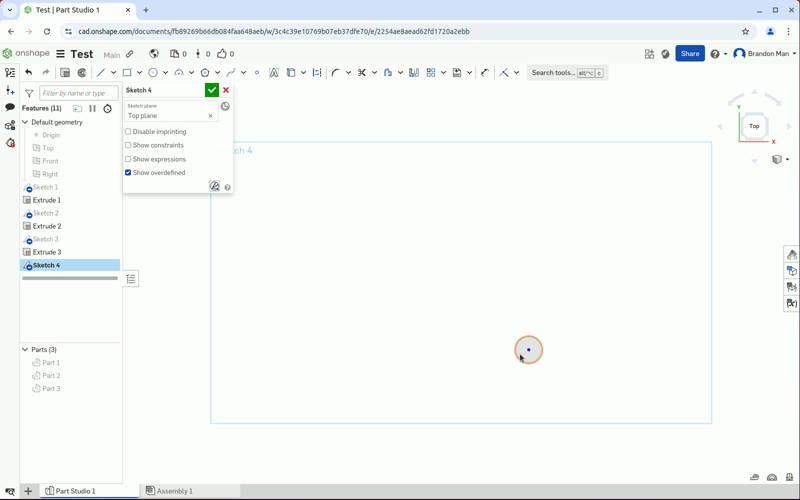
scroll(6)
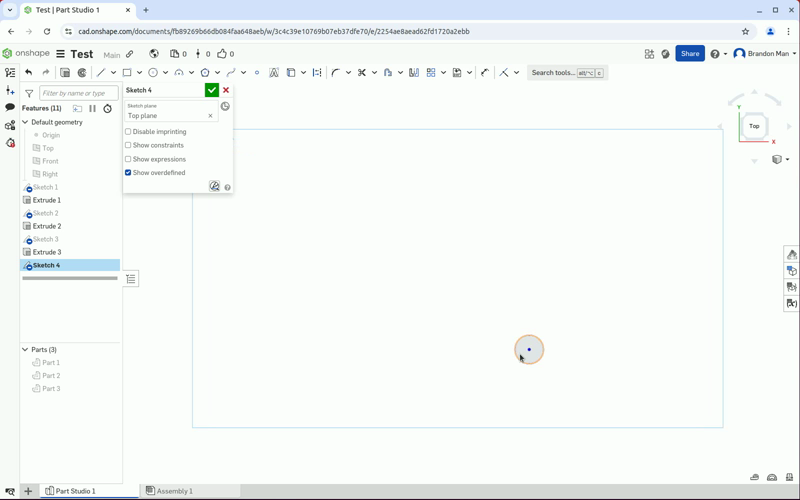
scroll(6)
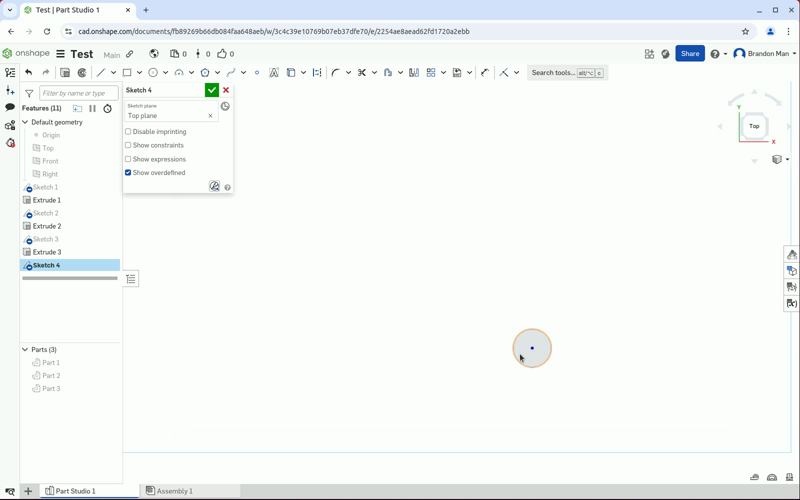
scroll(6)
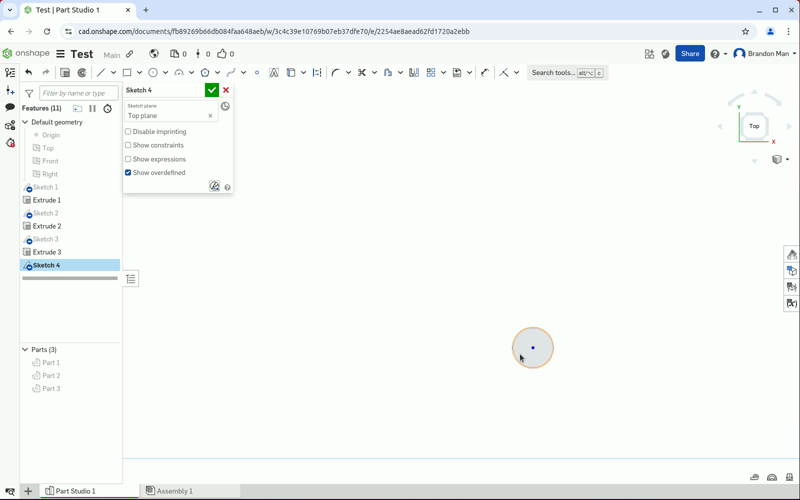
scroll(6)
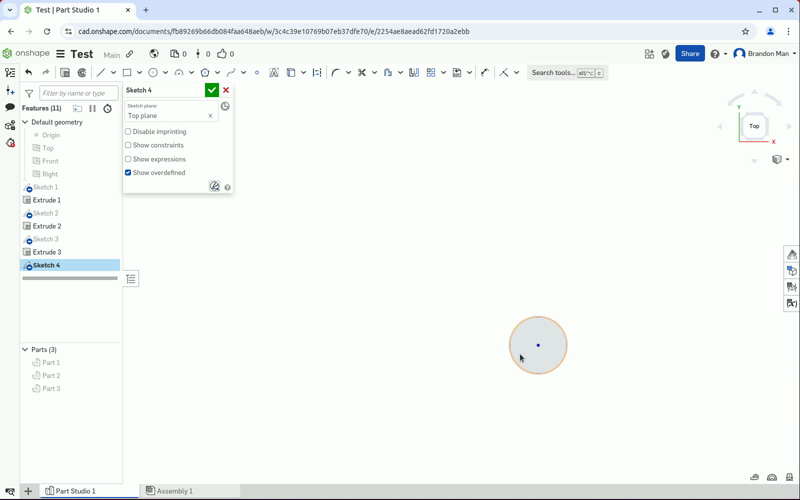
scroll(6)
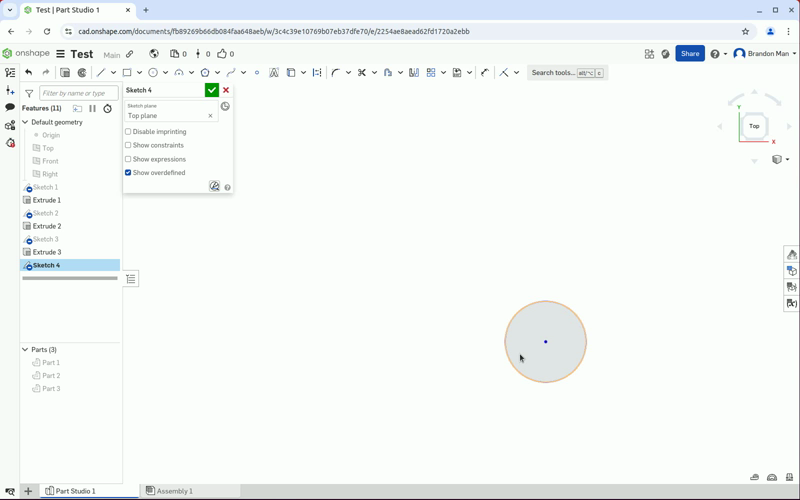
scroll(6)
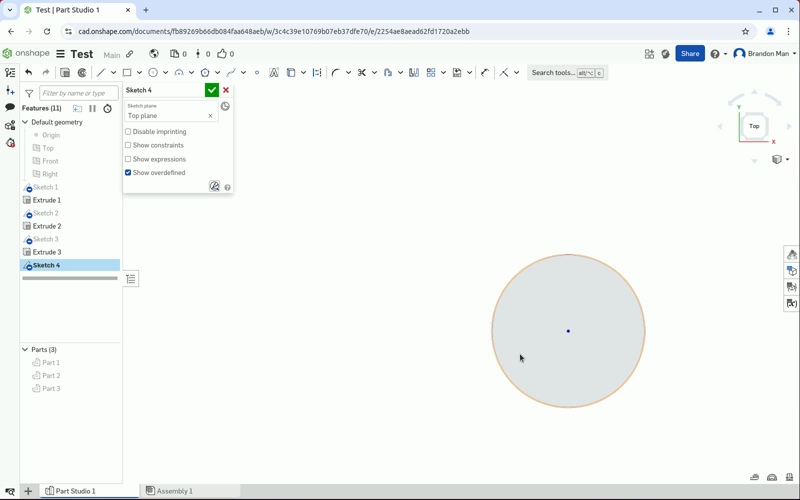
scroll(6)
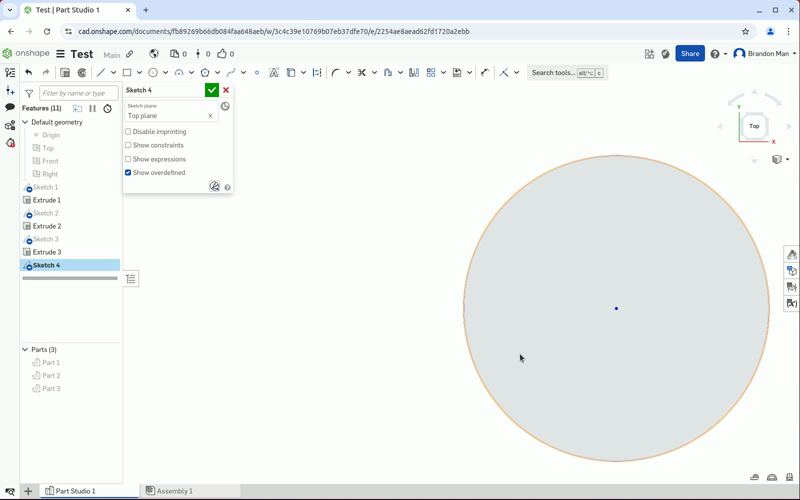
click(520, 353)
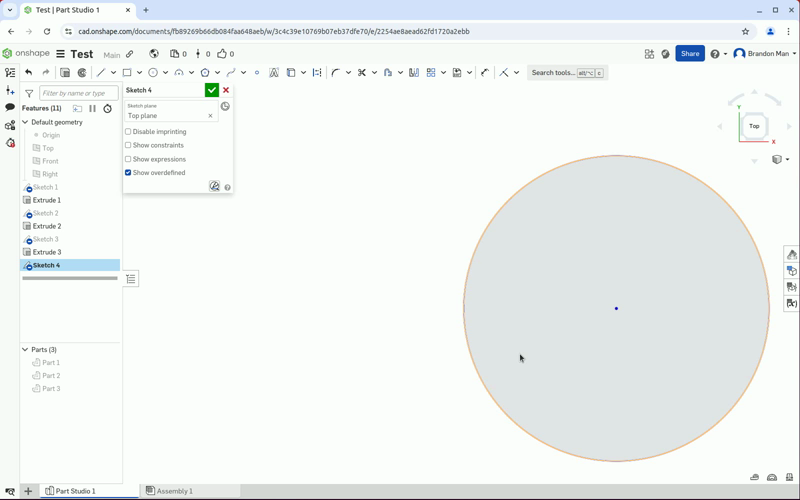
scroll(-6)
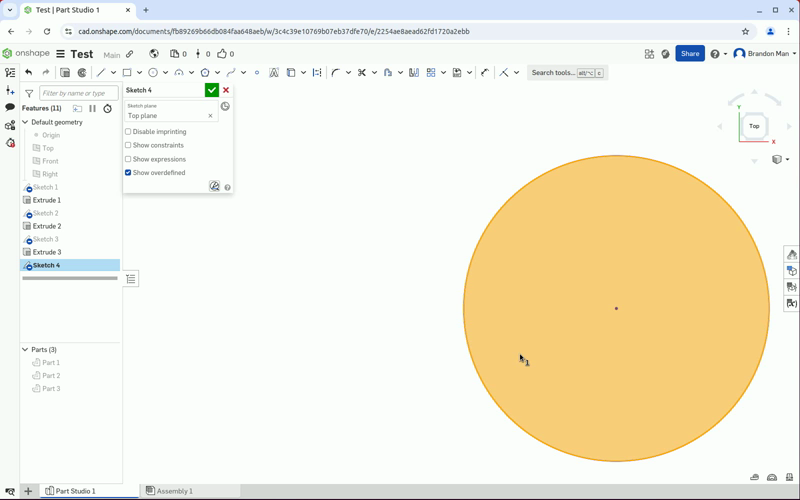
scroll(-6)
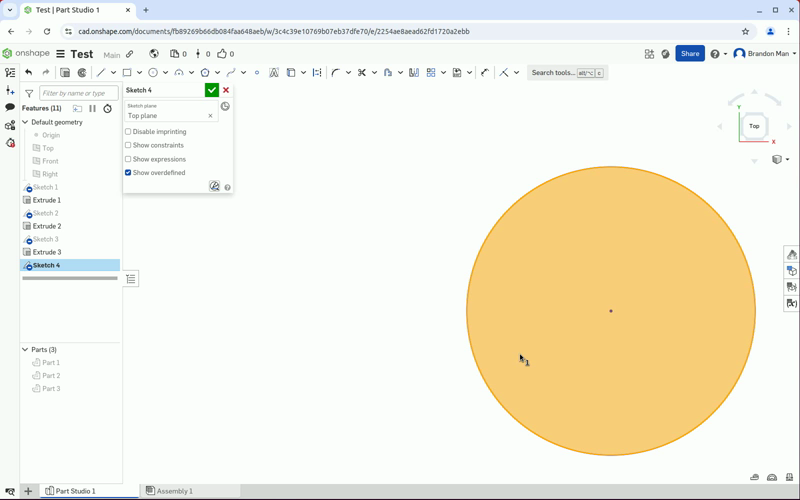
scroll(-6)
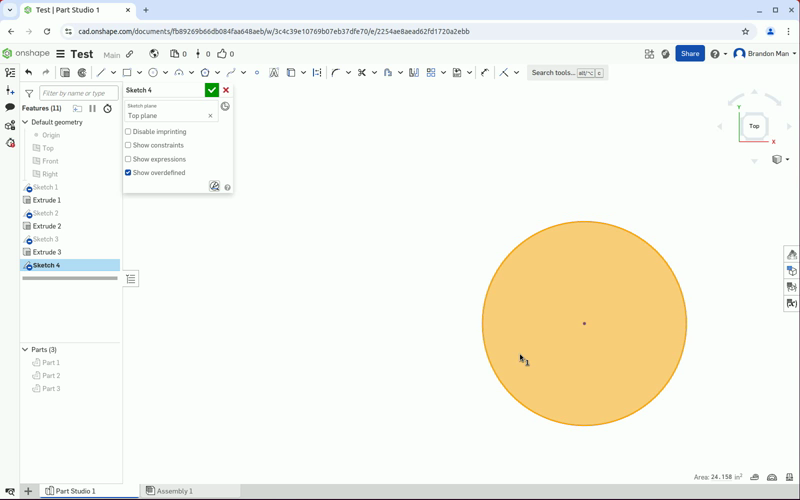
scroll(-6)
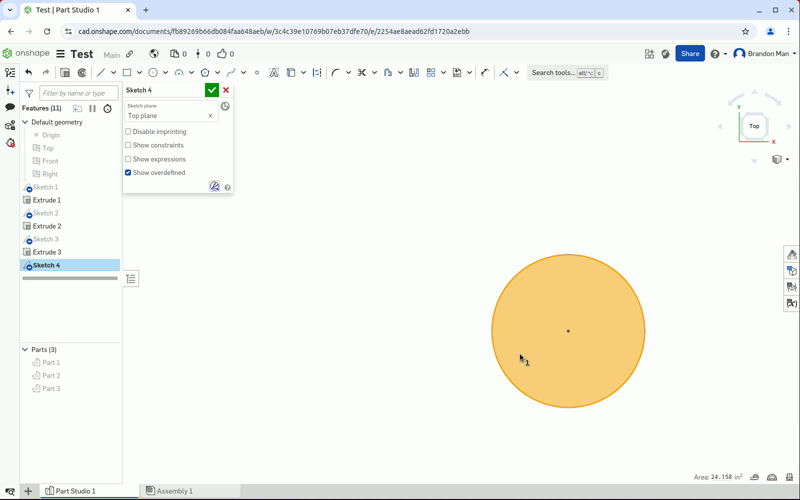
scroll(-6)
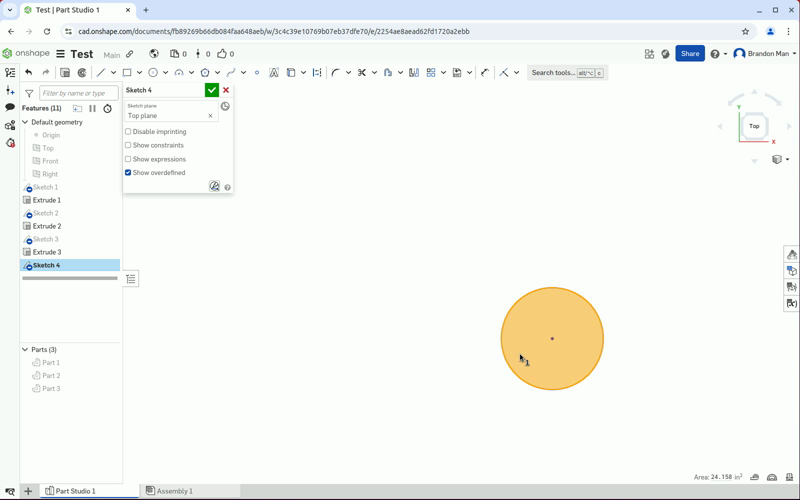
scroll(-6)
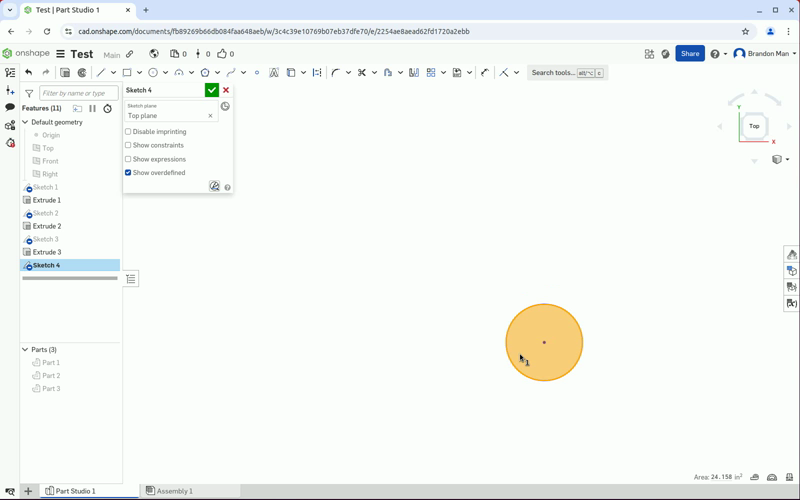
scroll(-6)
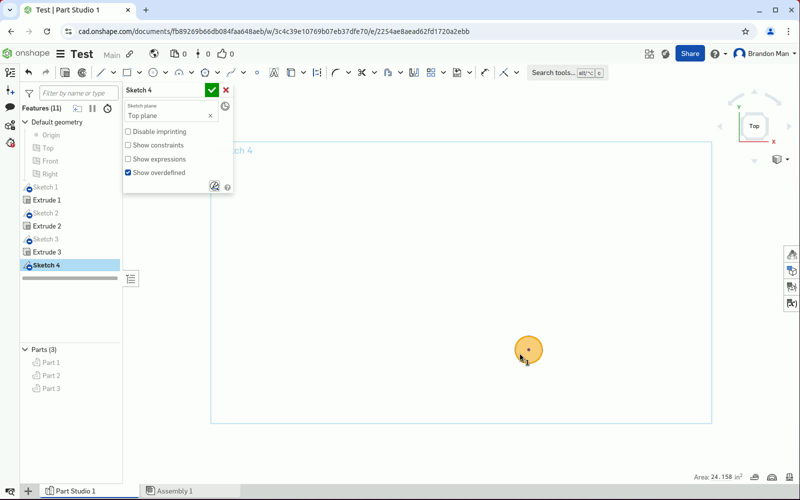
mouse_move(73, 352)
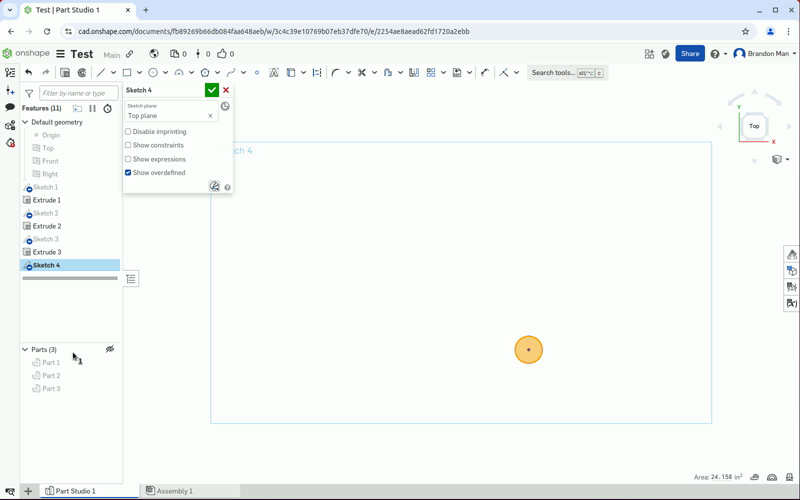
key(shift+y)
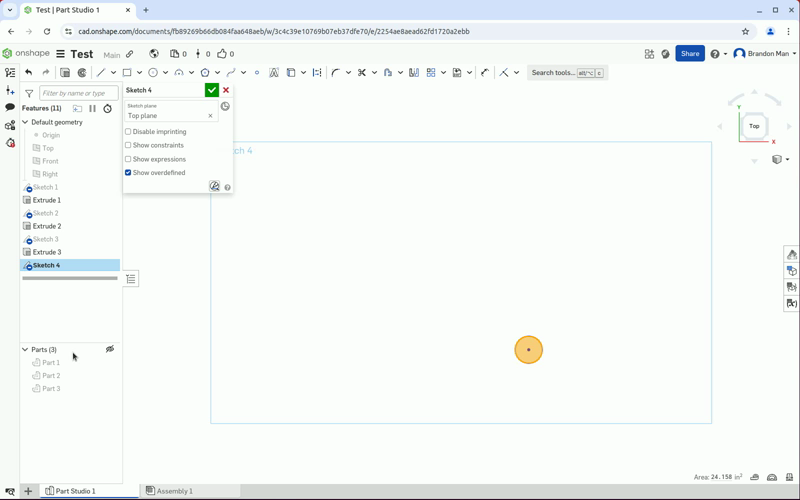
key(shift+e)
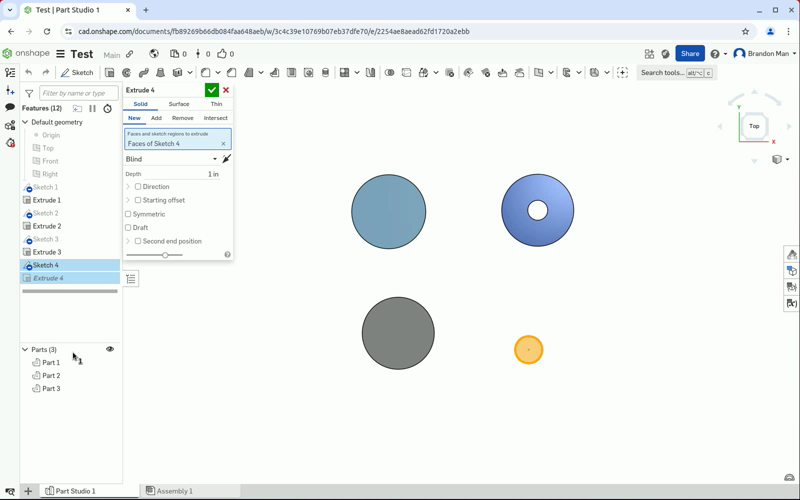
mouse_move(143, 106)
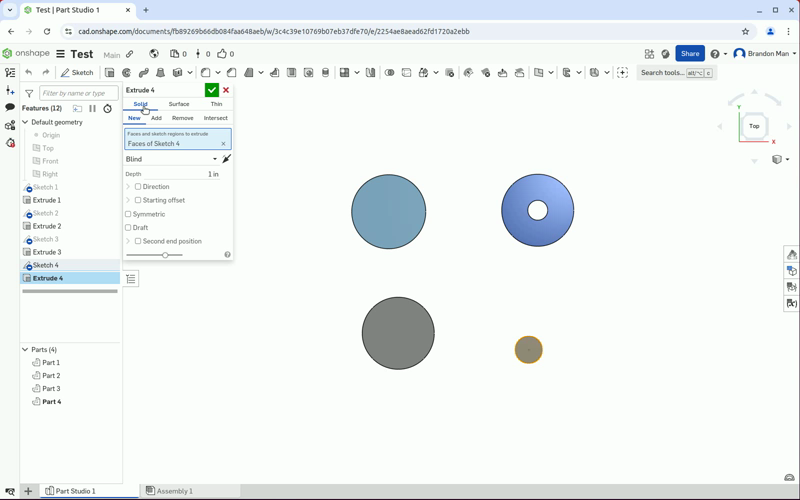
click(143, 106)
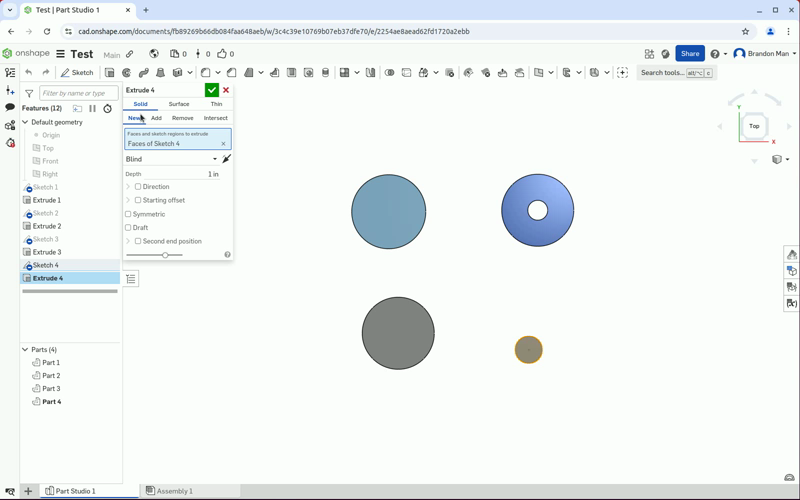
mouse_move(137, 120)
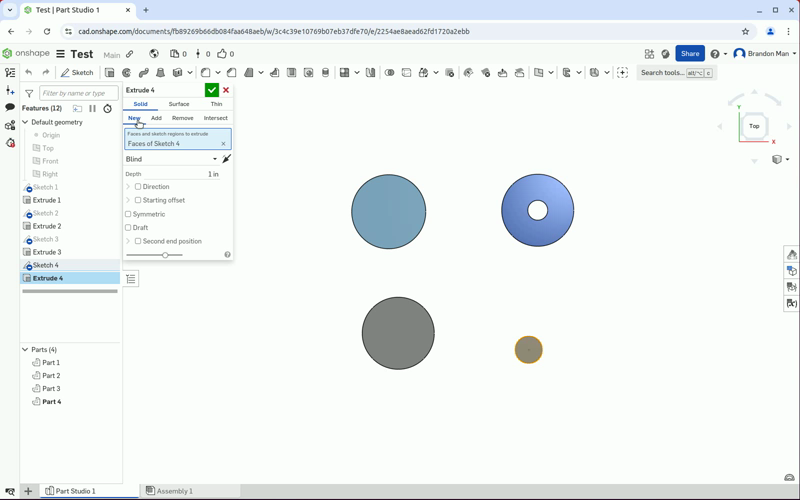
click(137, 120)
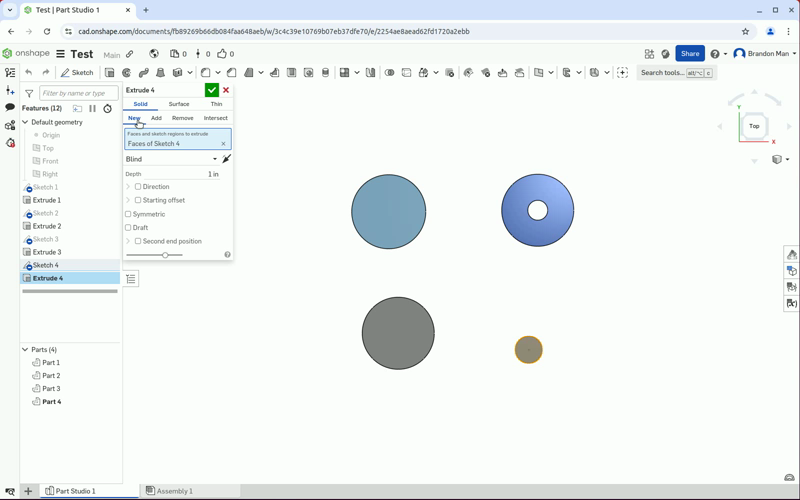
key(tab, 4)
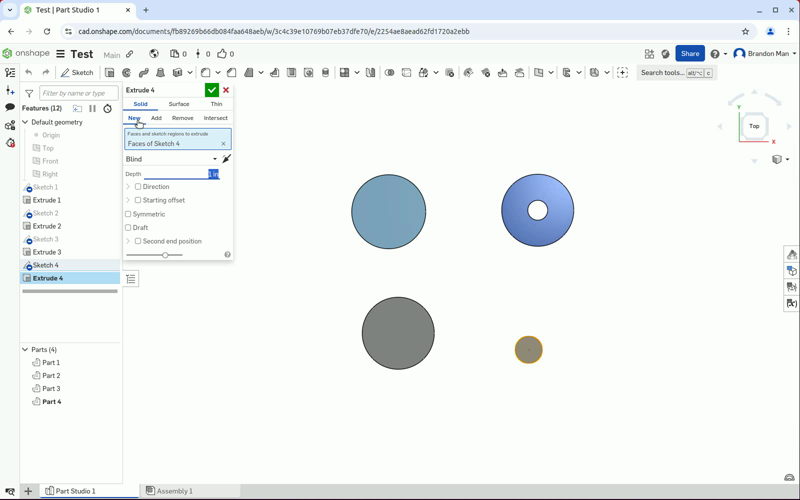
text(0.241)
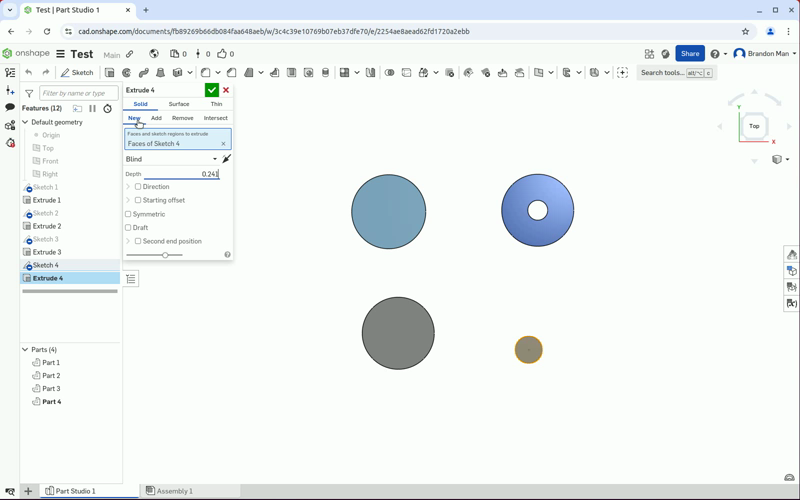
key(enter)
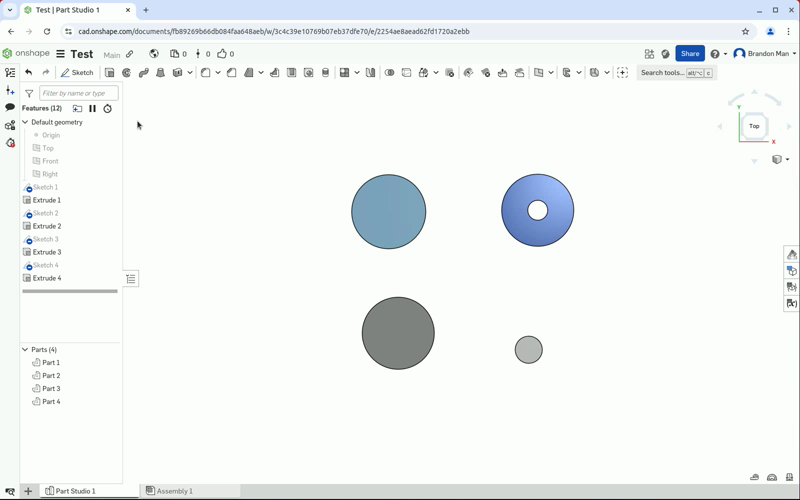
key(shift+h)
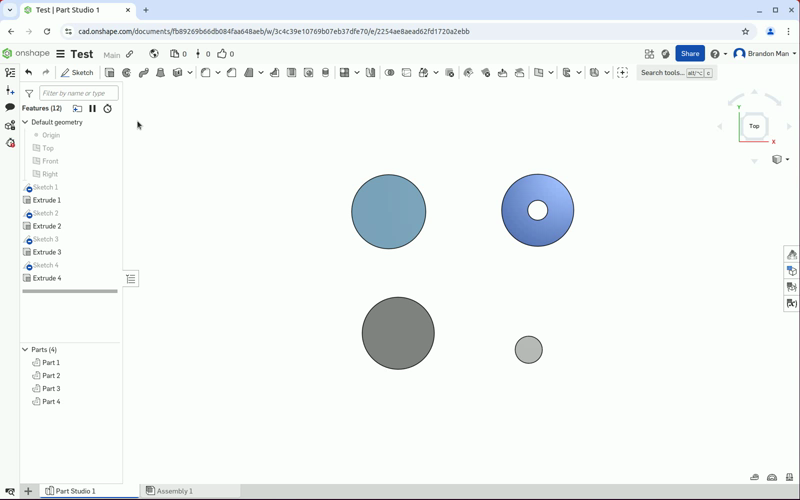
key(shift+h)
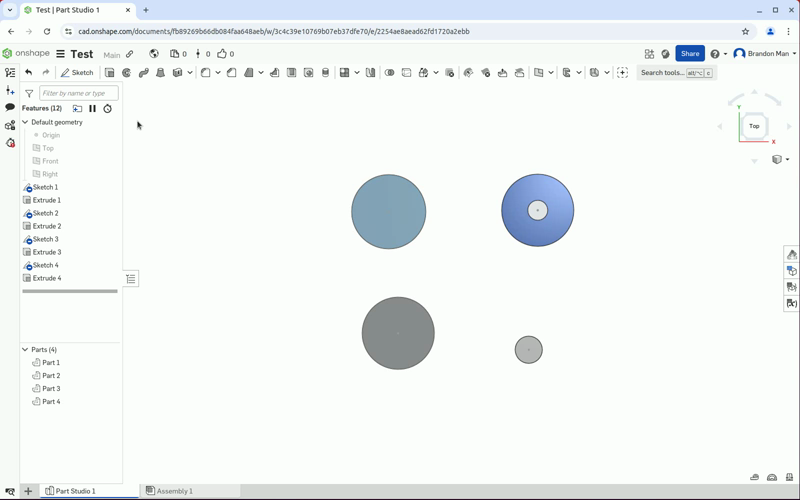
key(shift+7)
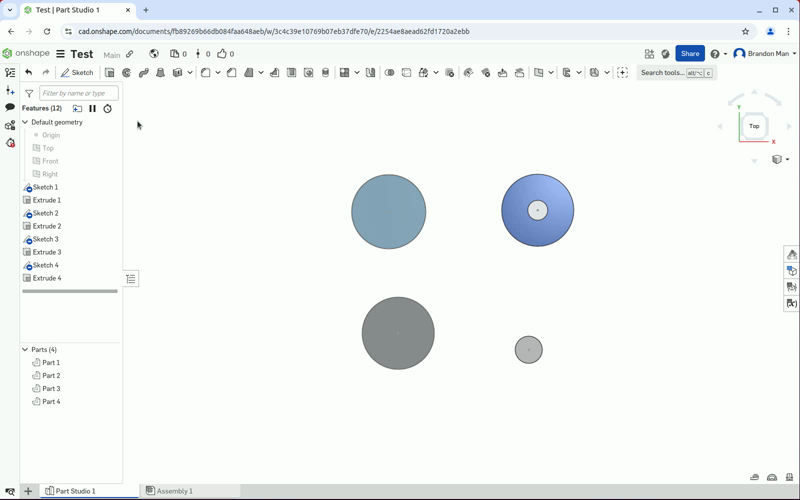
key(up, 3)
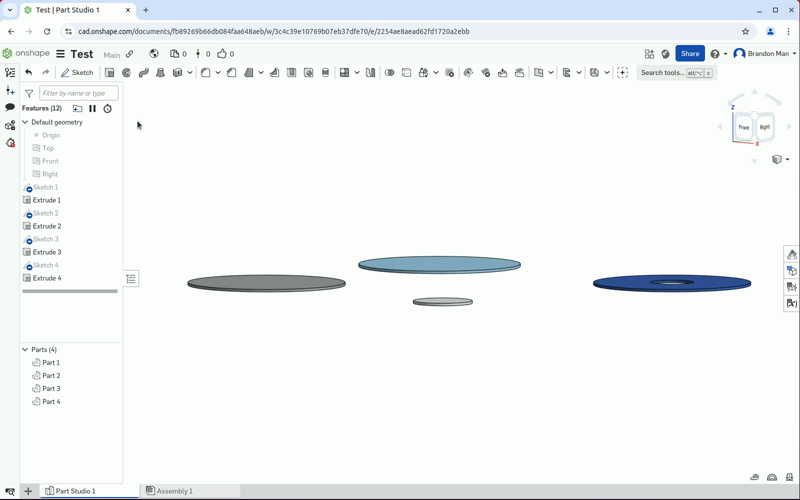
key(left, 3)
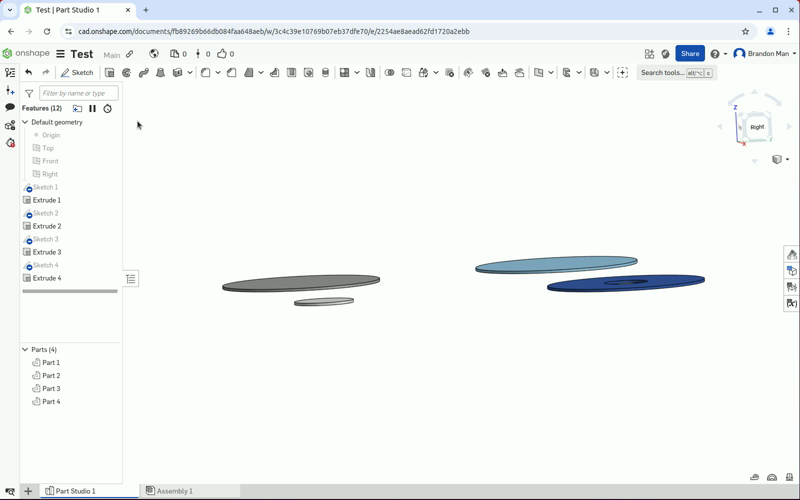
key(right, 3)
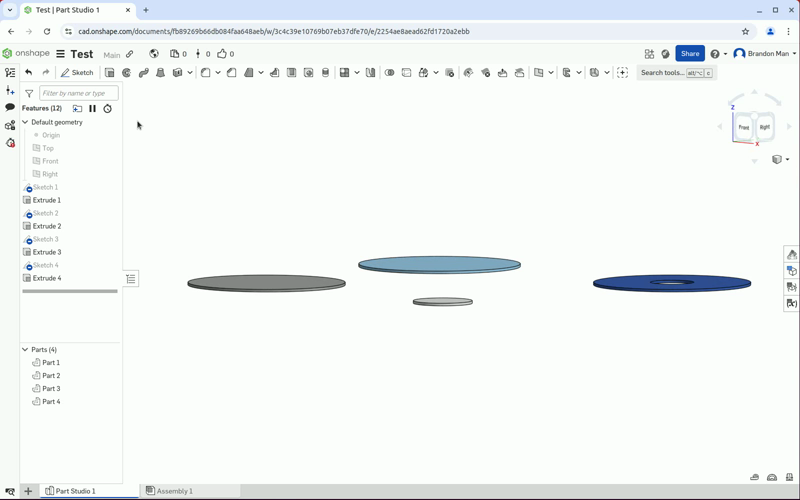
key(down, 3)
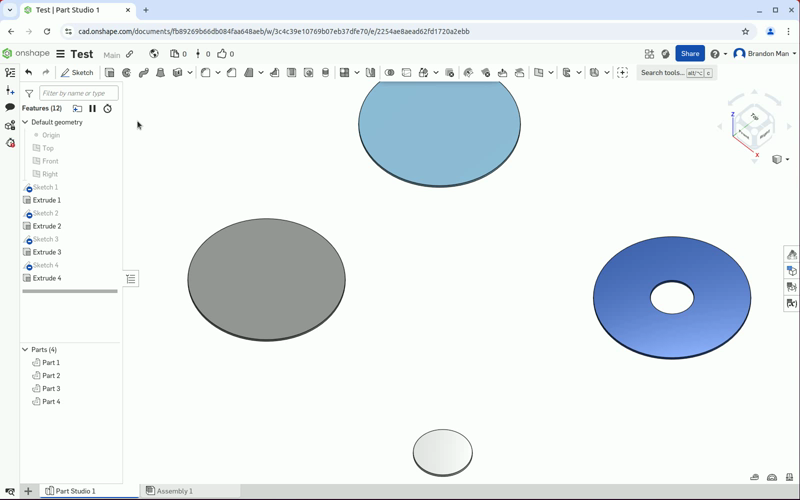
mouse_move(73, 189)
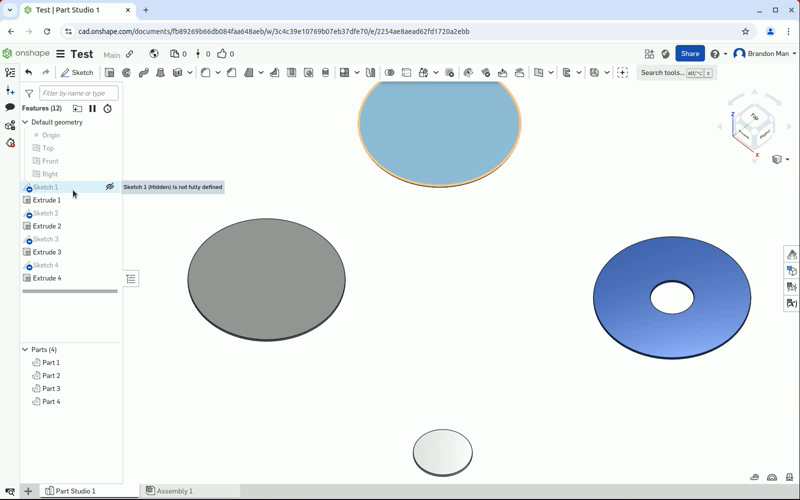
click(73, 189)